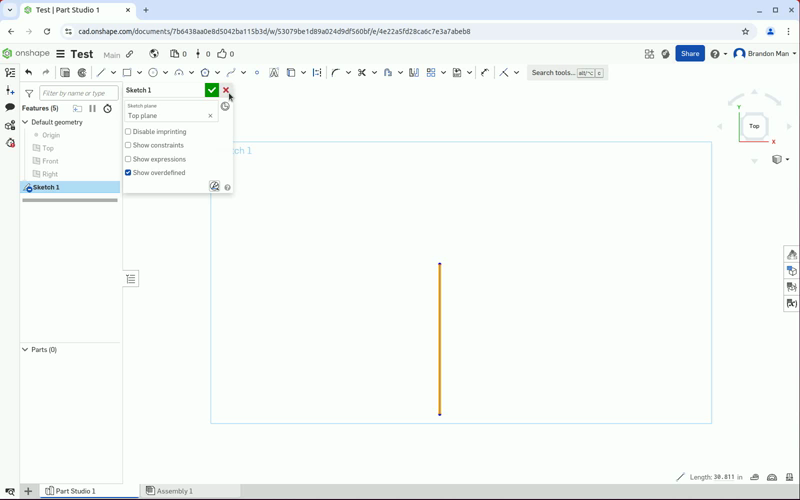
key(shift+h)
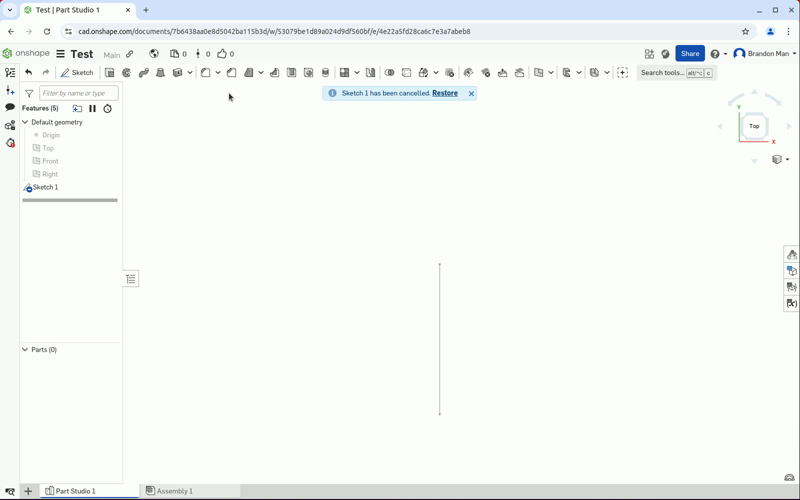
mouse_move(73, 352)
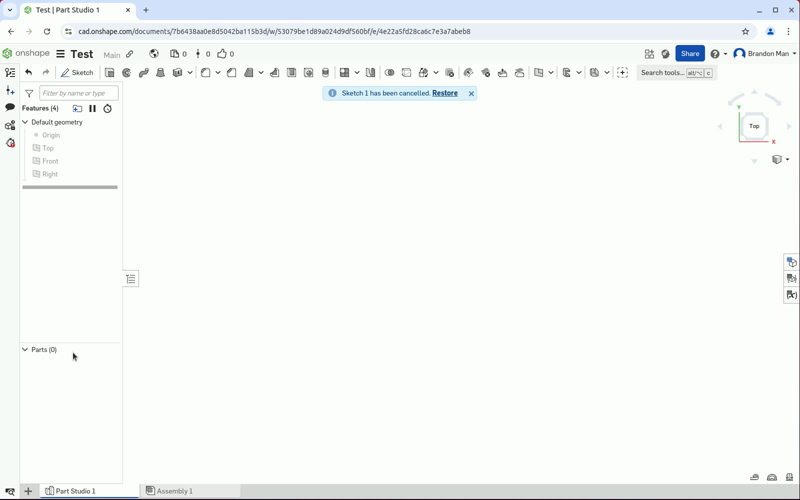
key(y)
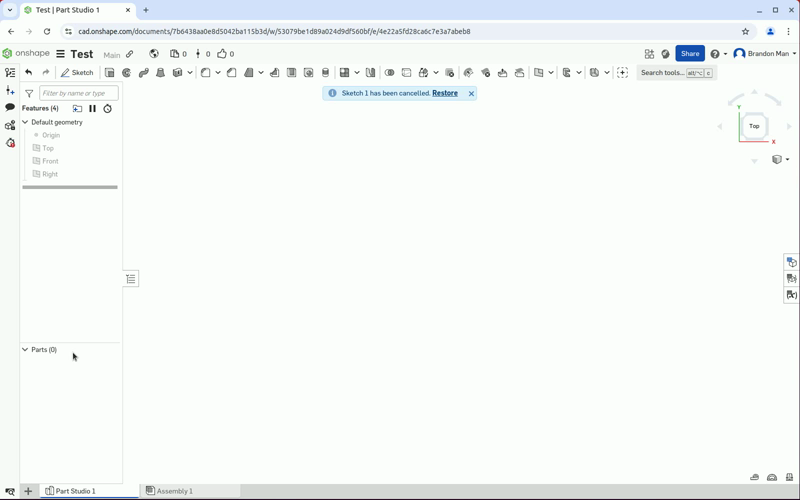
key(shift+p)
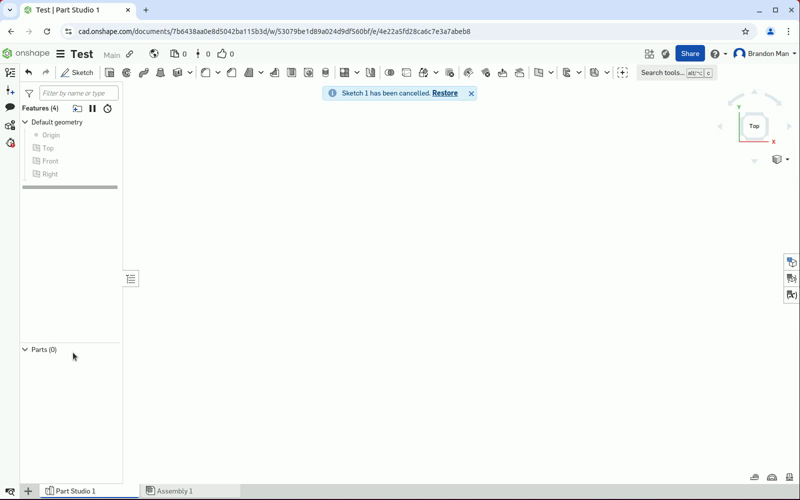
key(space)
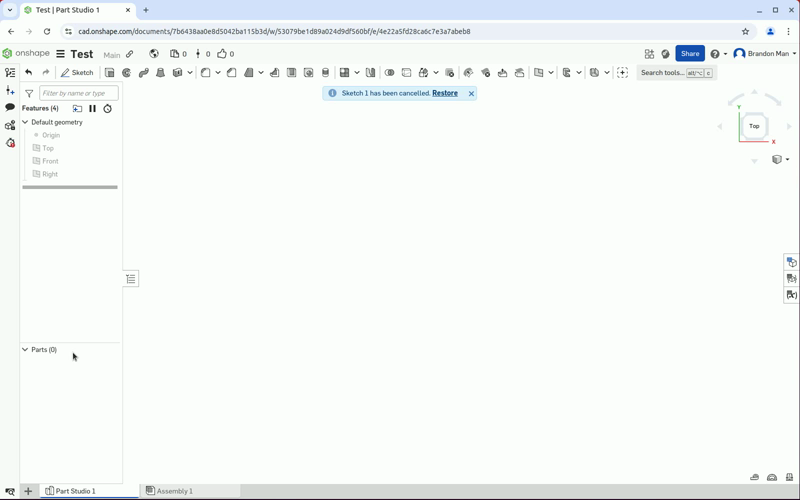
key_down(shift)
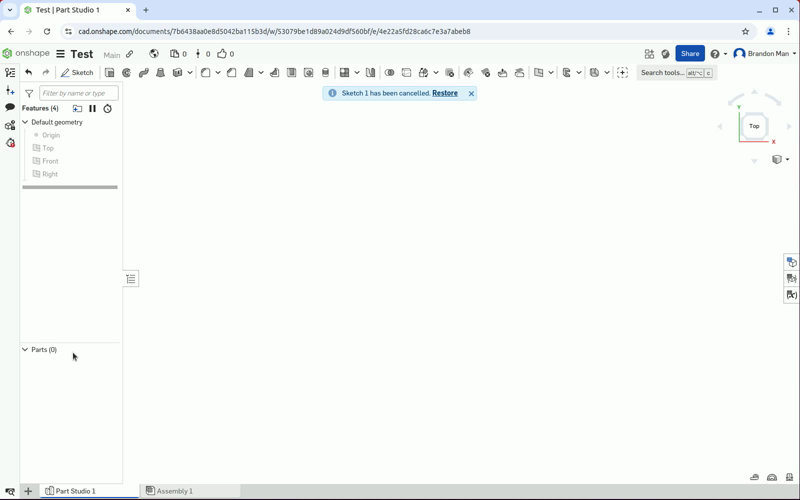
key(up)
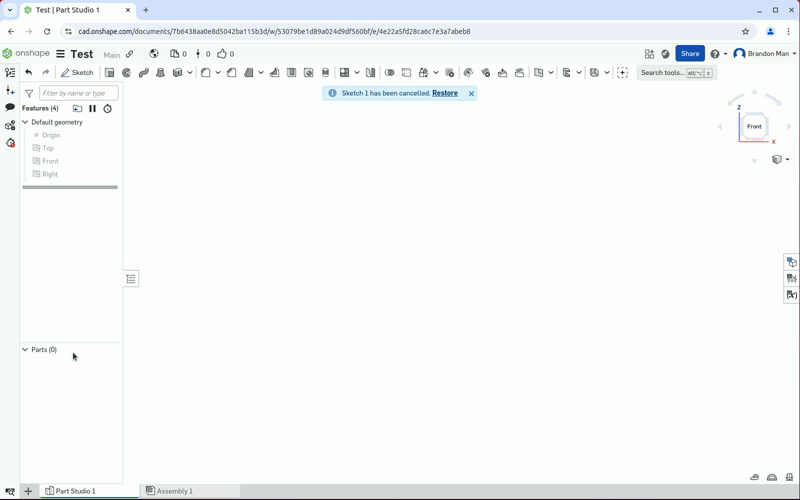
key_up(shift)
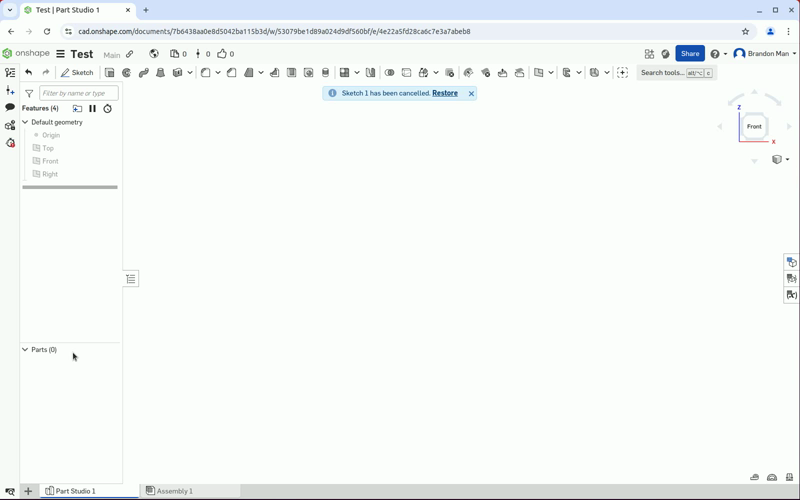
mouse_move(73, 352)
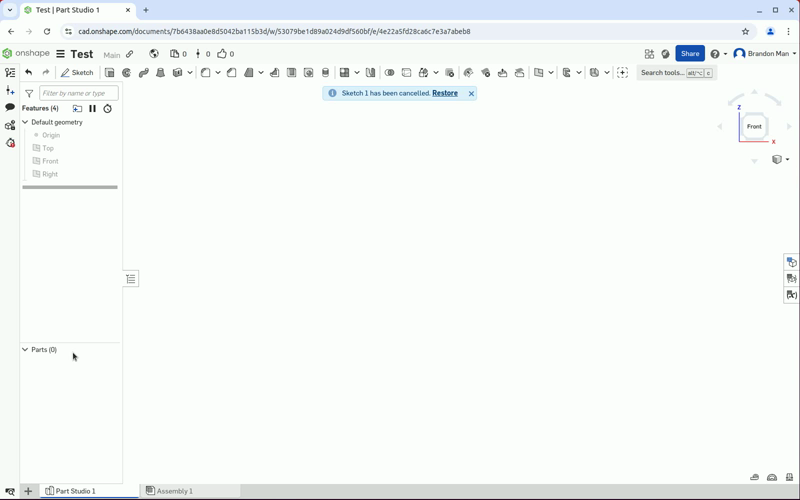
key(shift+y)
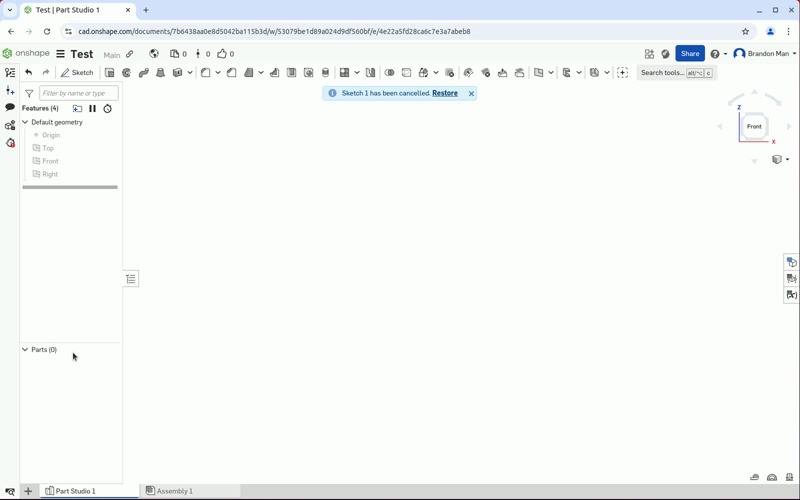
key(shift+s)
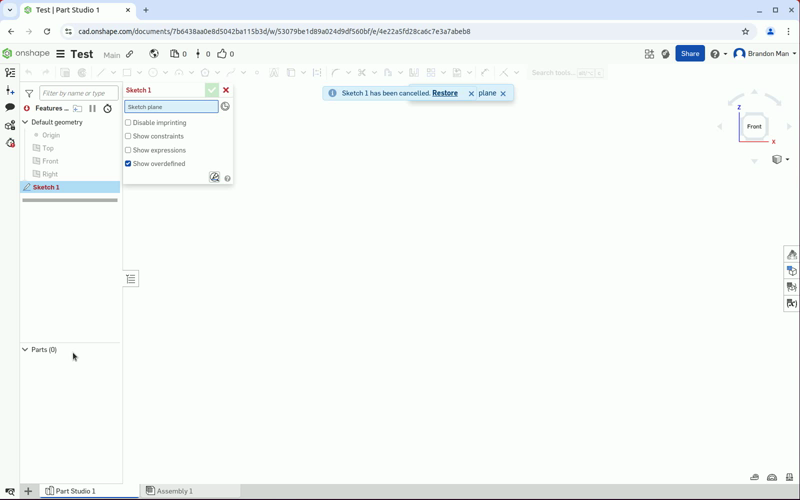
mouse_move(73, 163)
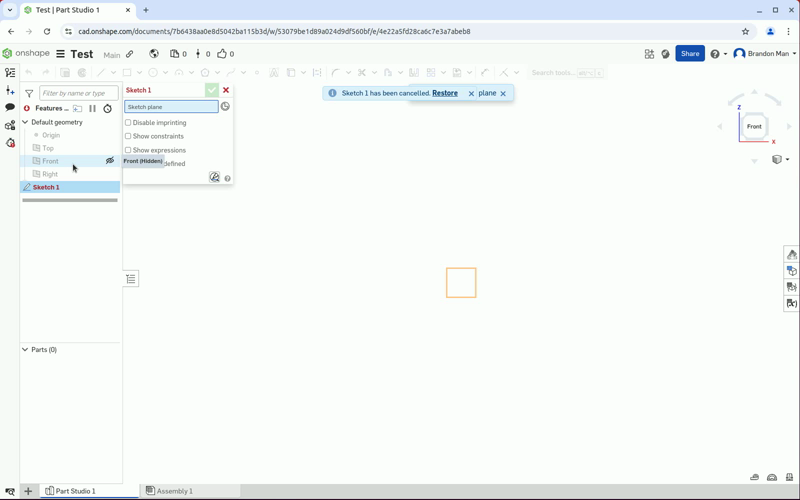
click(73, 163)
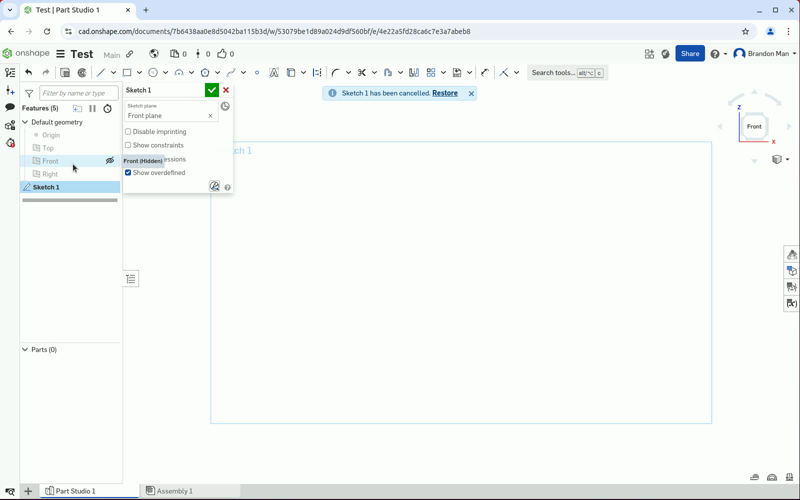
mouse_move(73, 352)
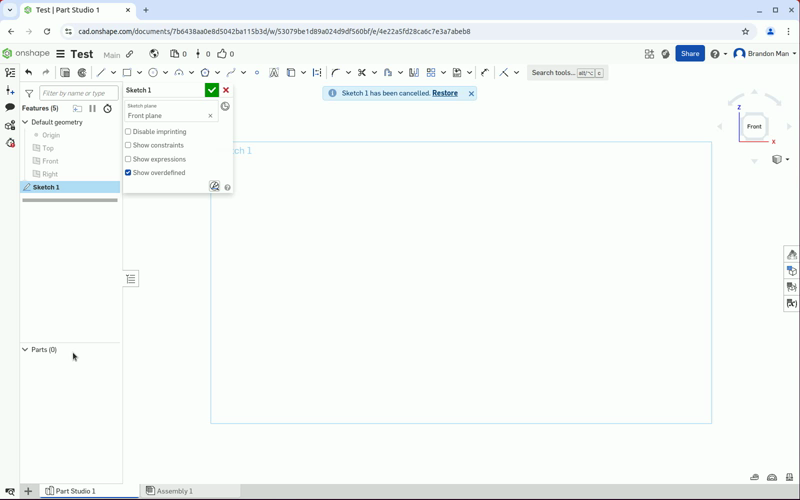
key(y)
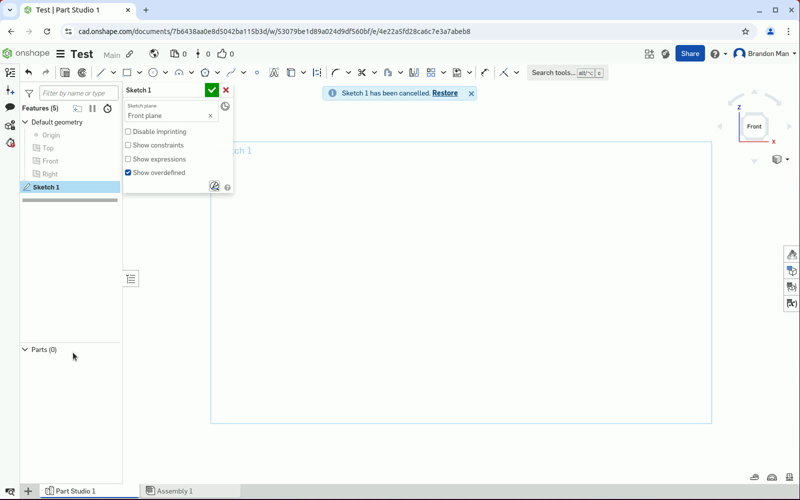
key(l)
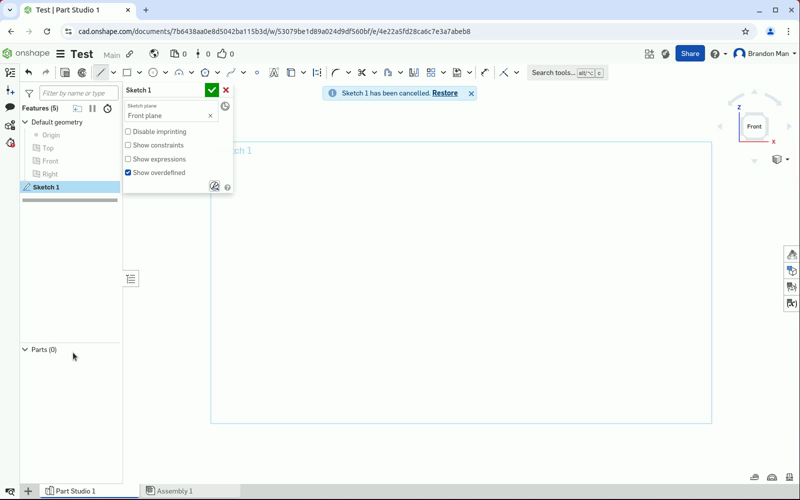
key_down(shift)
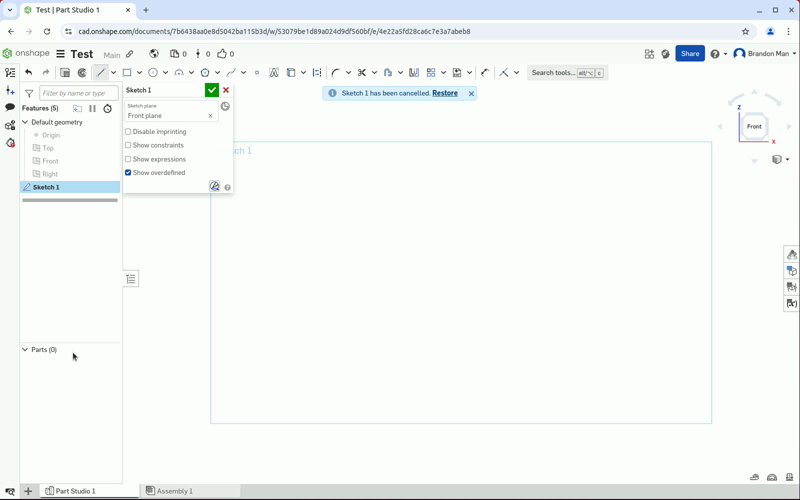
mouse_move(376, 395)
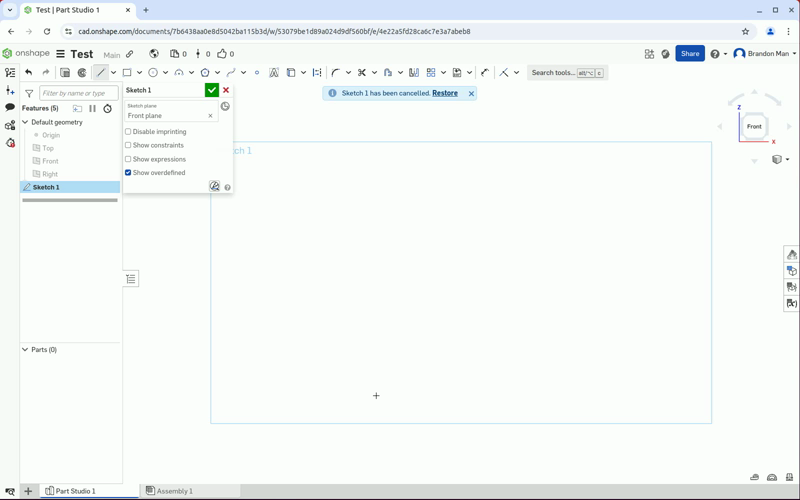
click(376, 395)
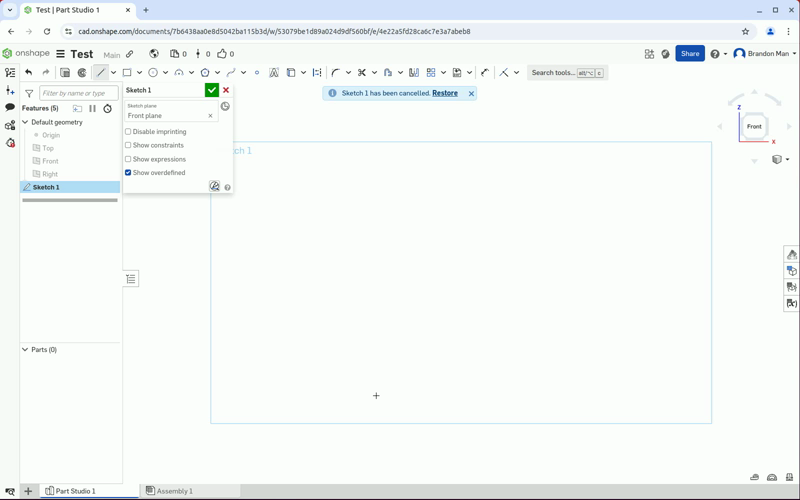
key_up(shift)
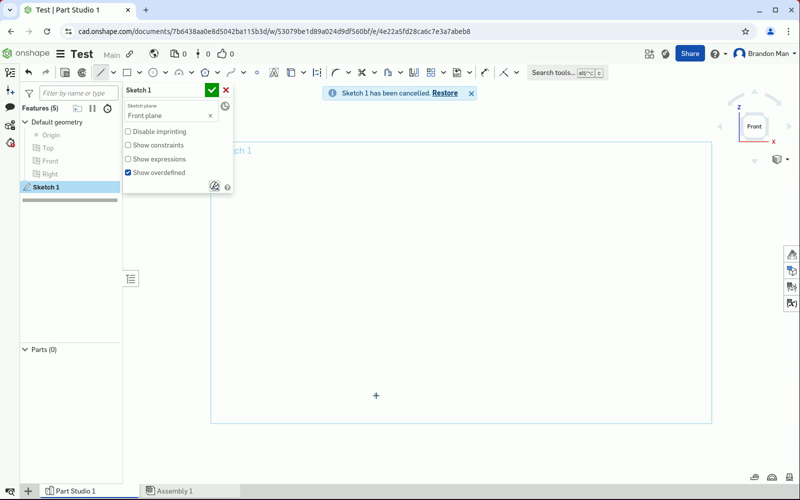
key_down(shift)
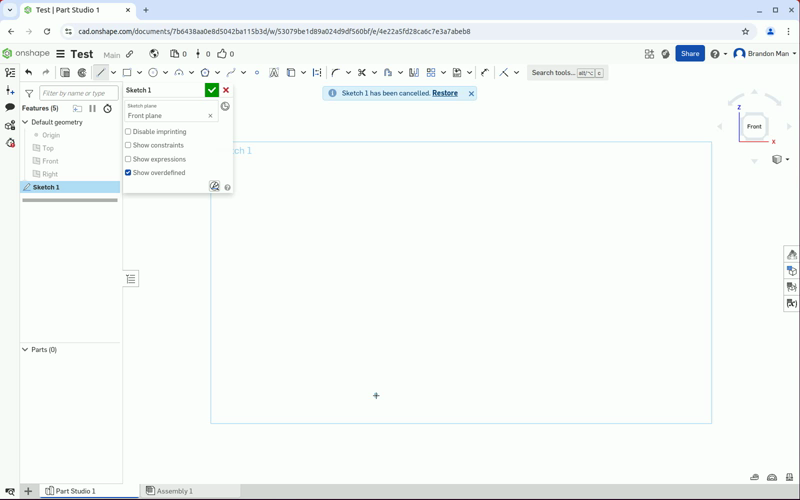
mouse_move(543, 395)
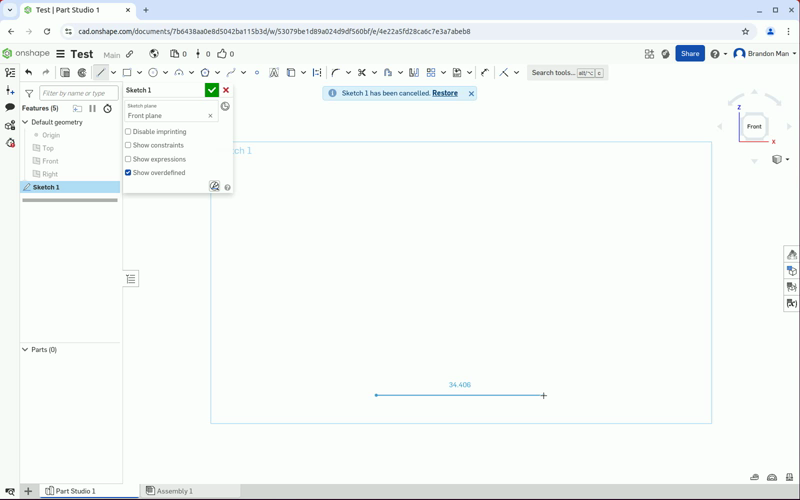
click(543, 395)
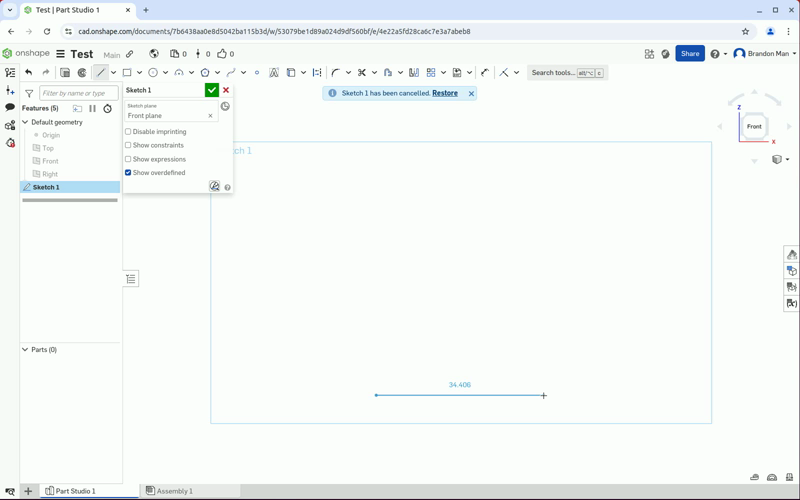
key_up(shift)
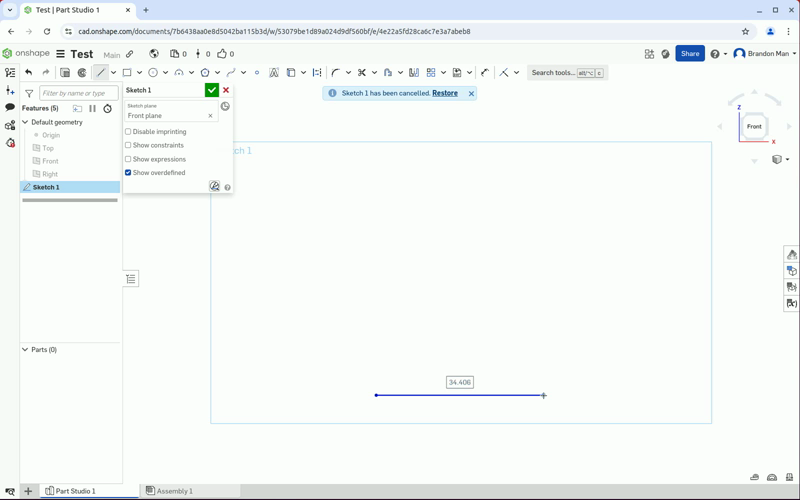
key_down(shift)
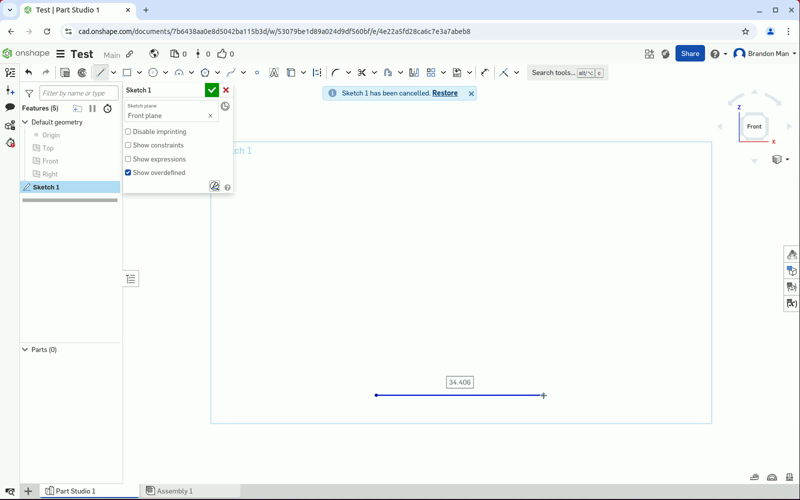
mouse_move(543, 171)
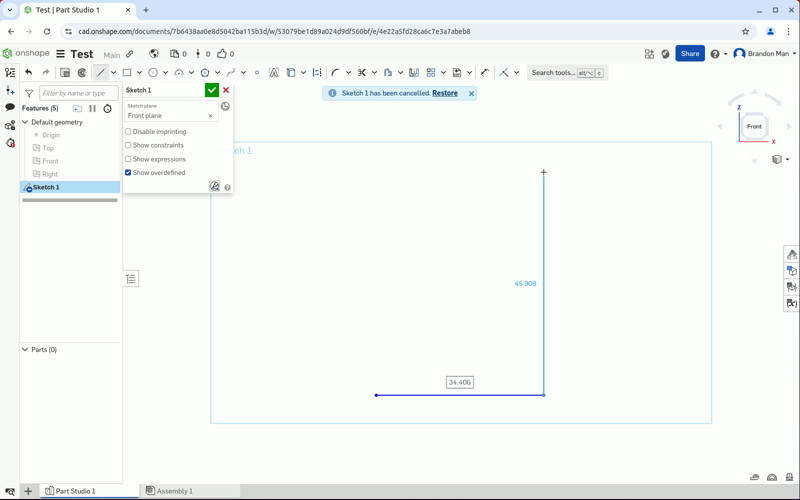
click(543, 171)
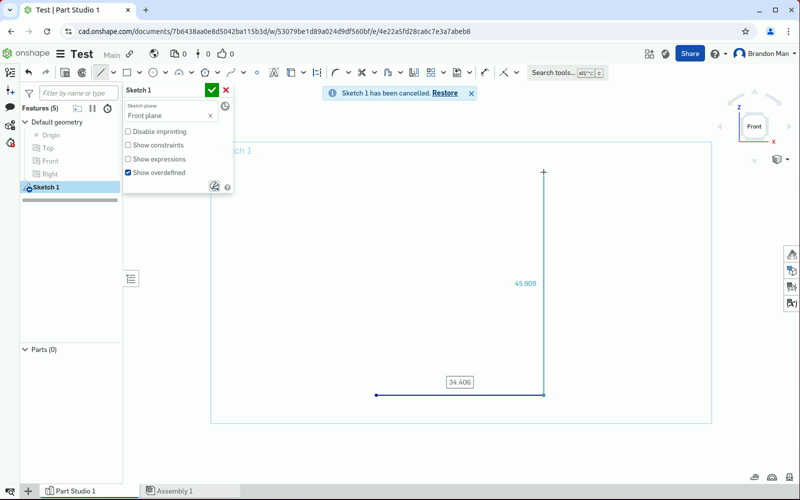
key_up(shift)
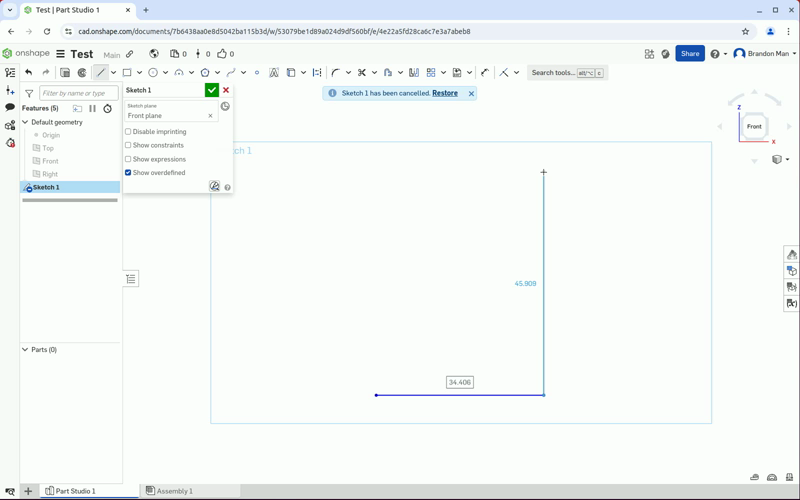
key_down(shift)
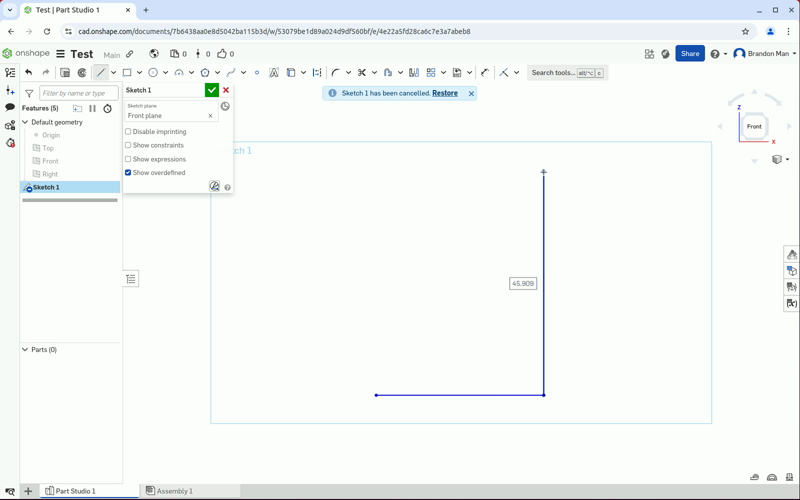
mouse_move(376, 171)
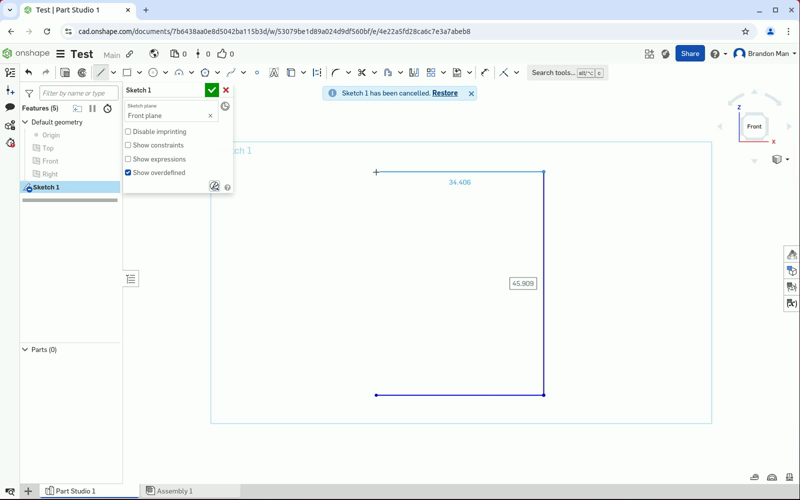
click(376, 171)
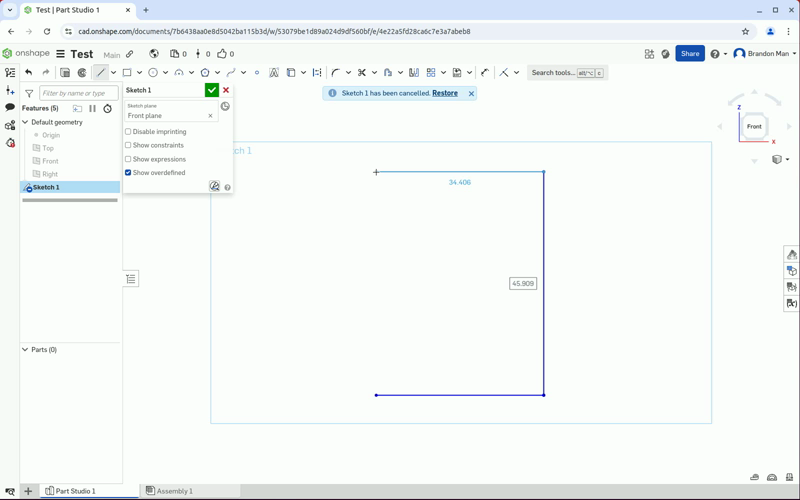
key_up(shift)
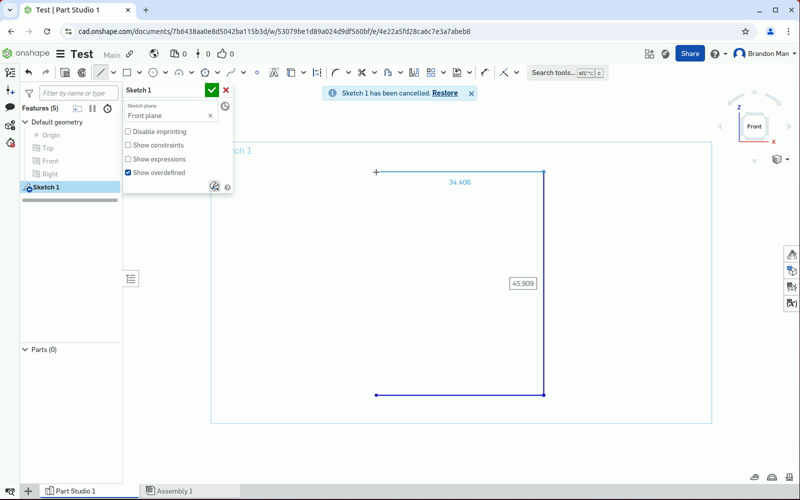
key_down(shift)
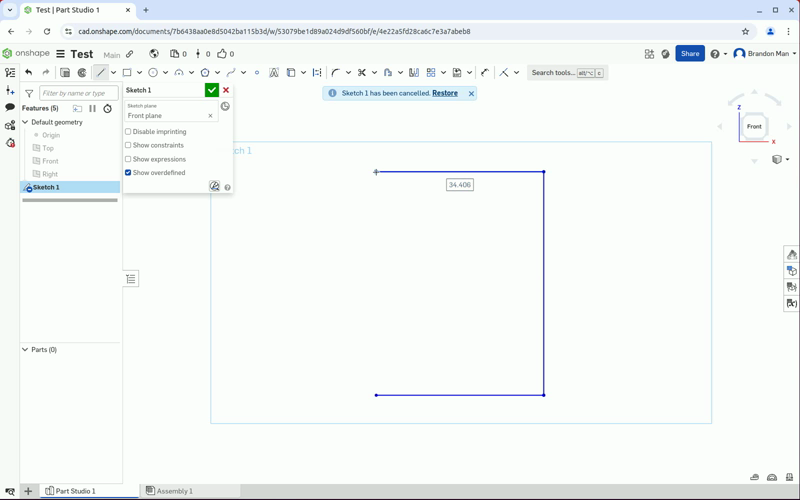
mouse_move(376, 395)
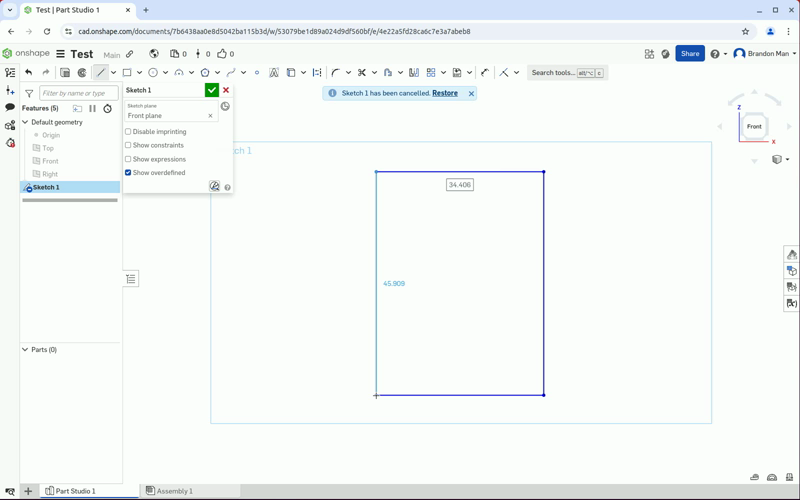
key_up(shift)
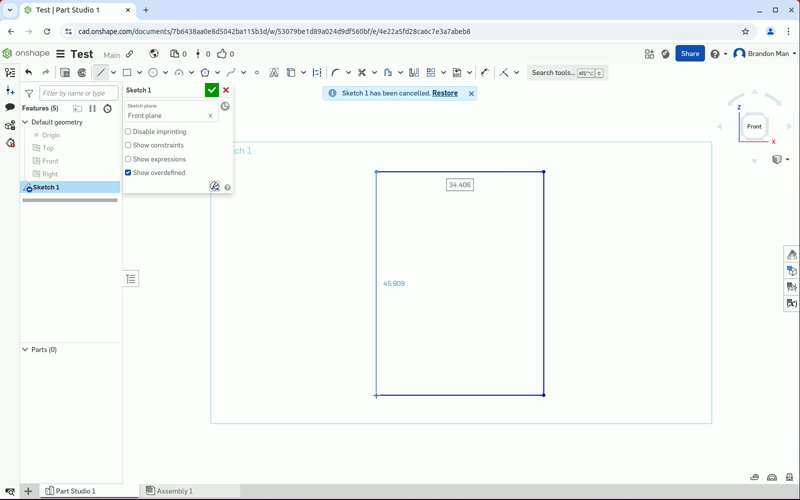
click(376, 395)
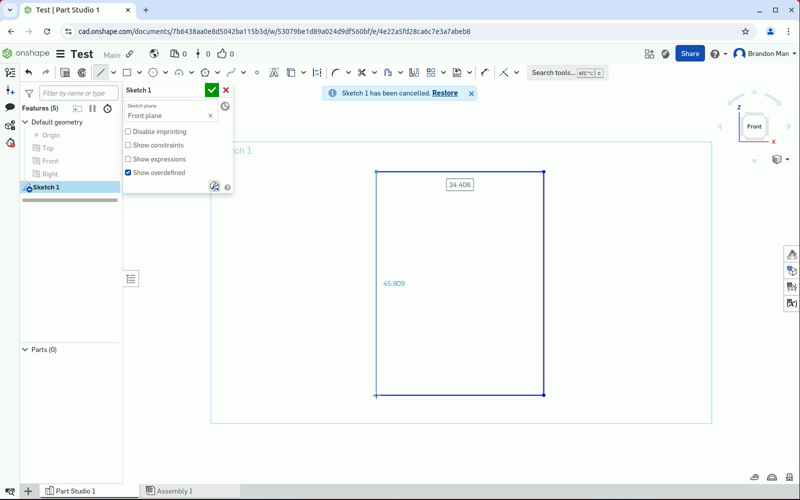
key(esc)
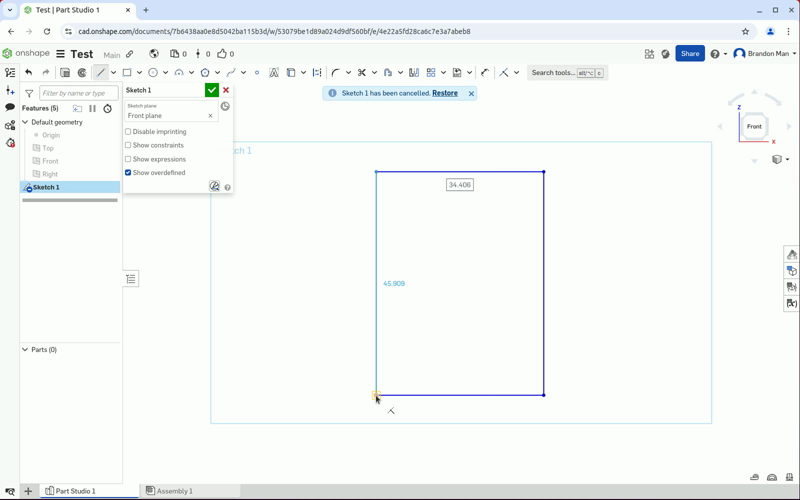
mouse_move(426, 274)
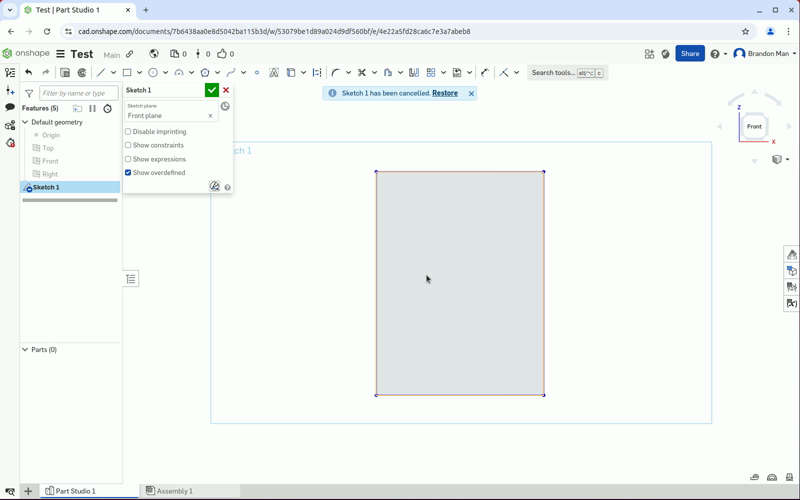
click(426, 274)
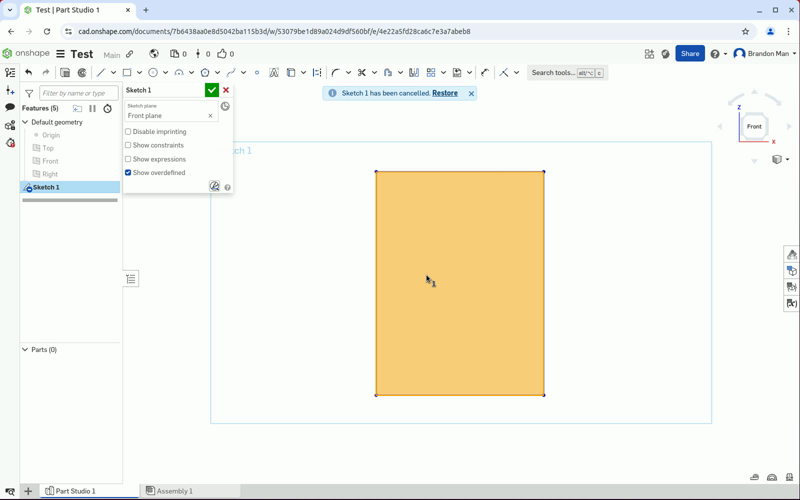
mouse_move(73, 352)
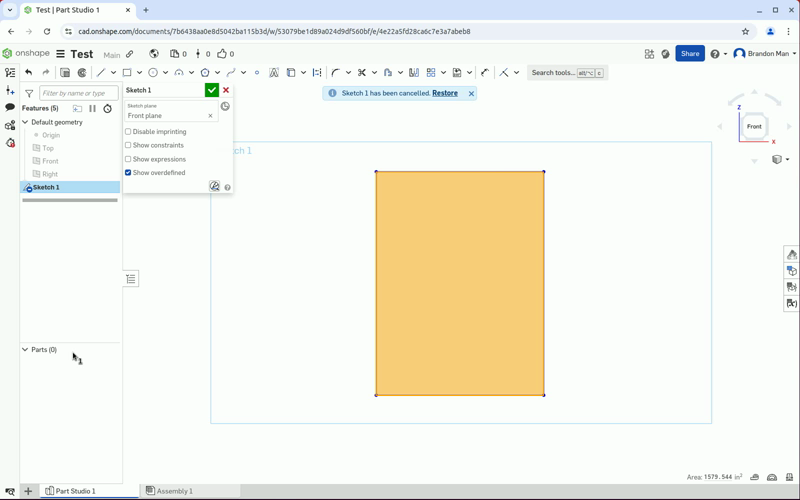
key(shift+y)
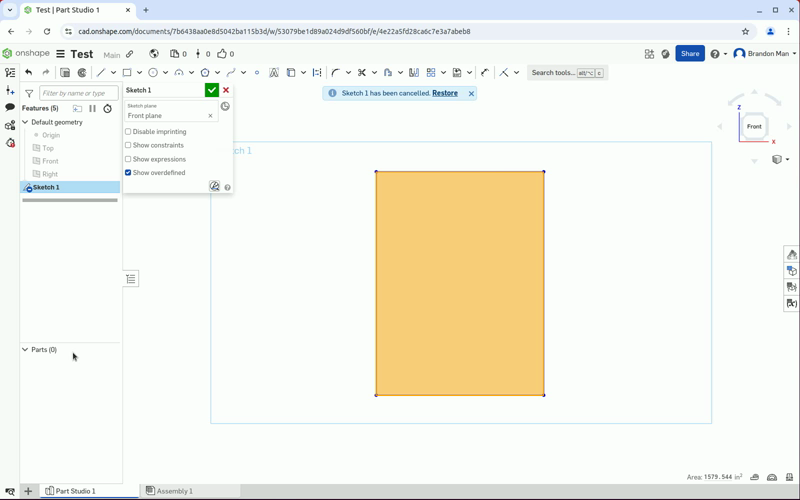
key(shift+e)
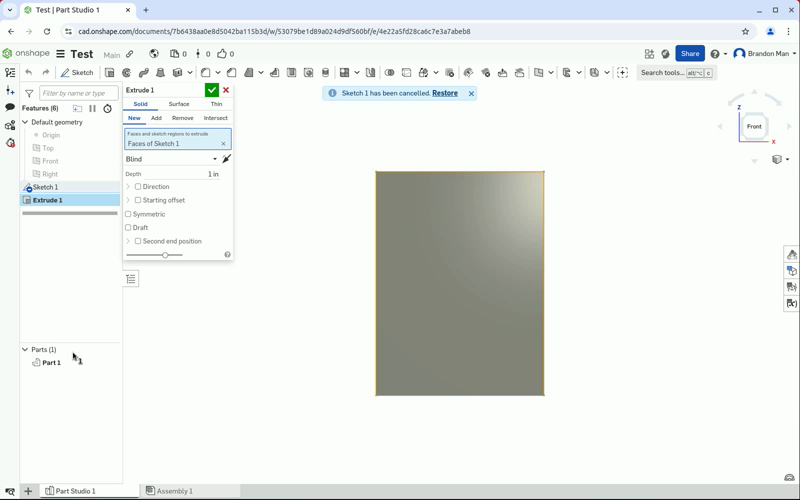
mouse_move(143, 106)
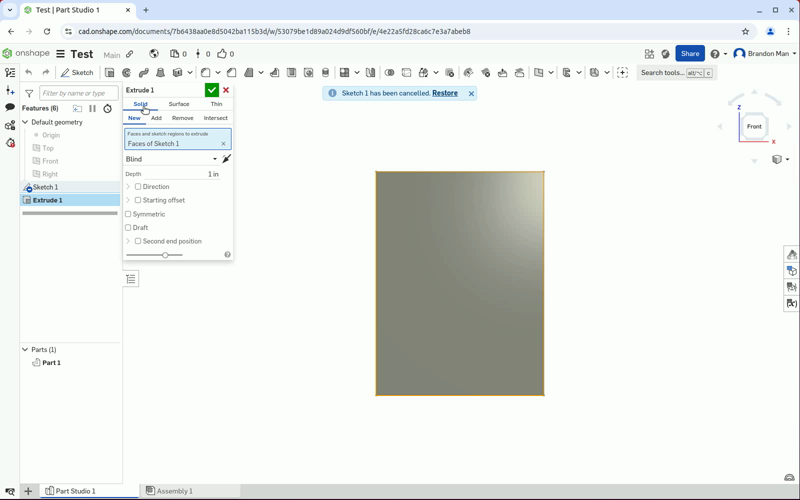
click(143, 106)
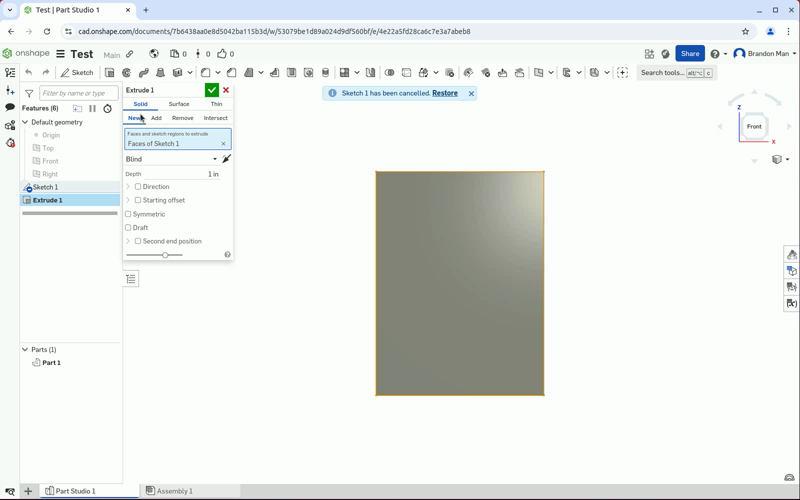
mouse_move(137, 120)
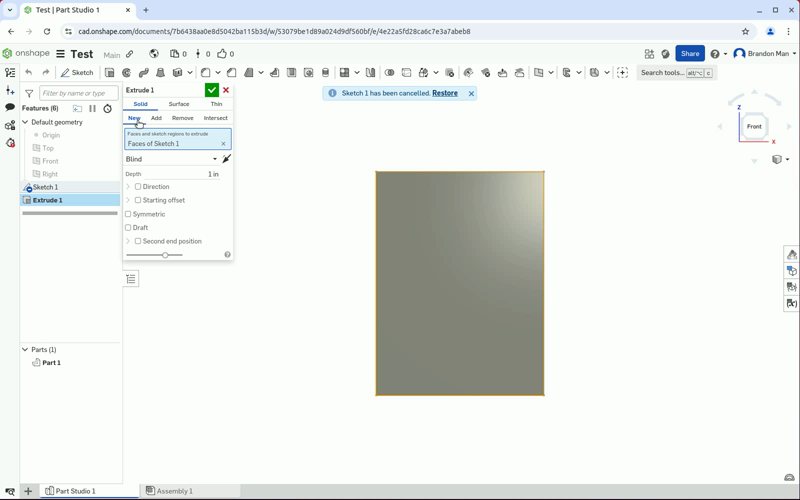
click(137, 120)
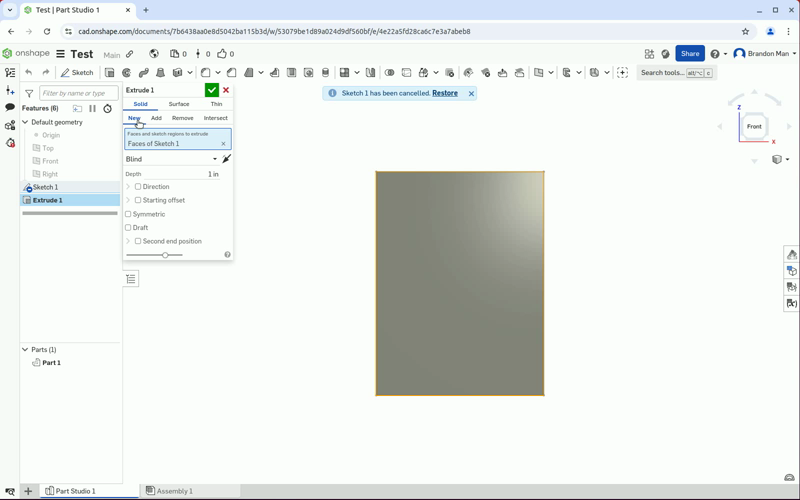
key(tab, 4)
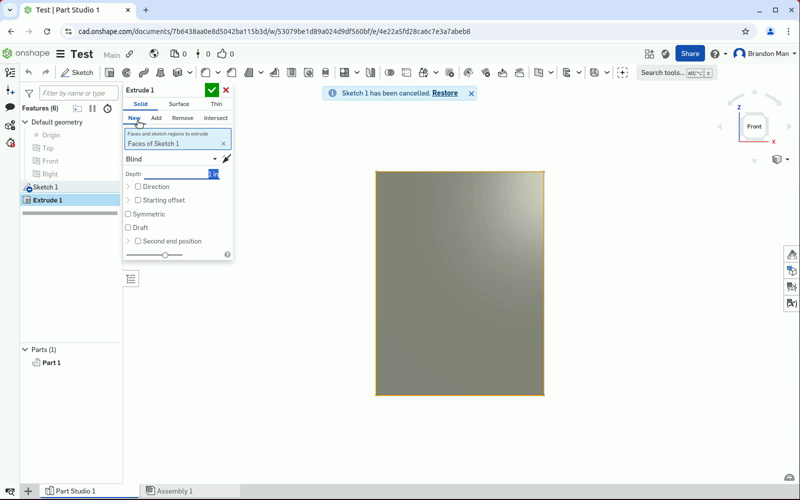
text(1.444)
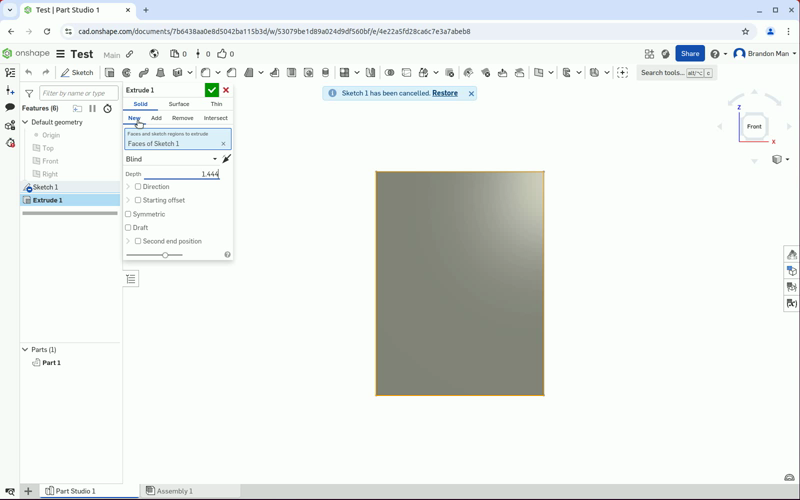
key(enter)
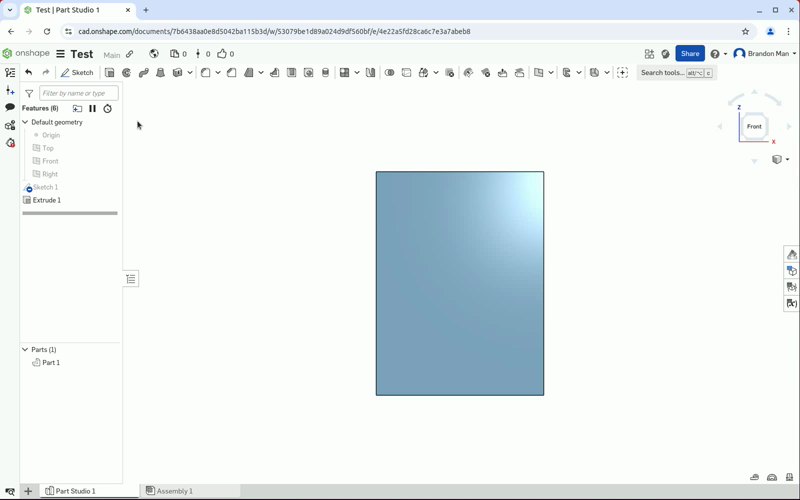
key(shift+h)
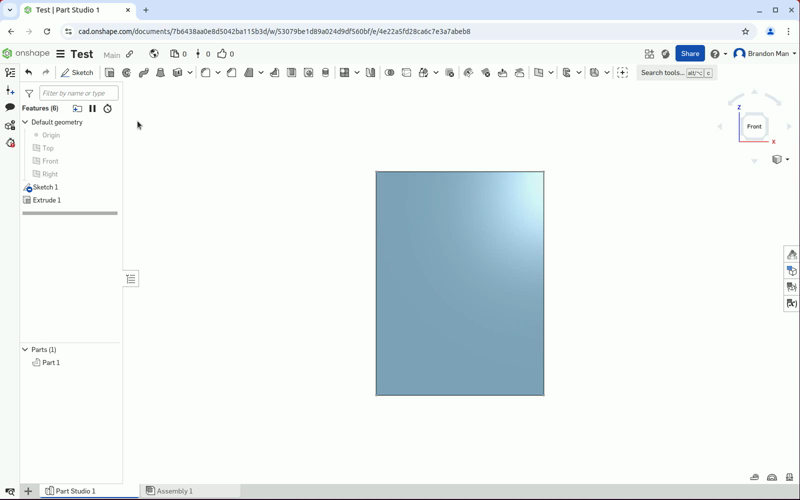
key(shift+h)
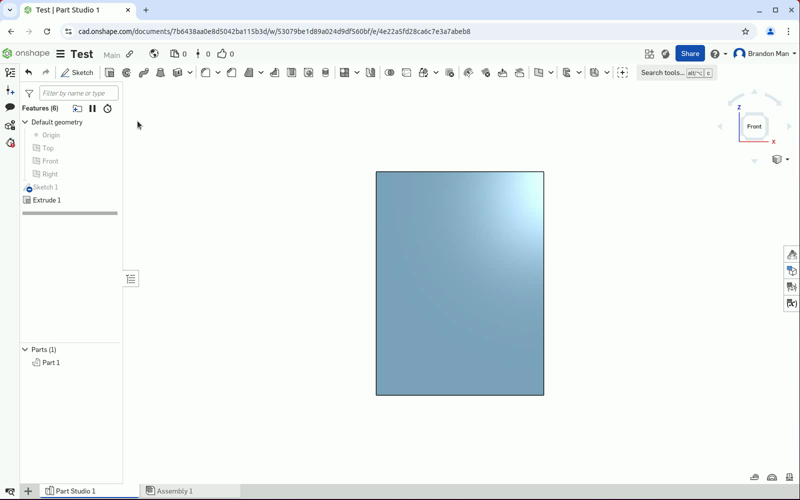
mouse_move(73, 189)
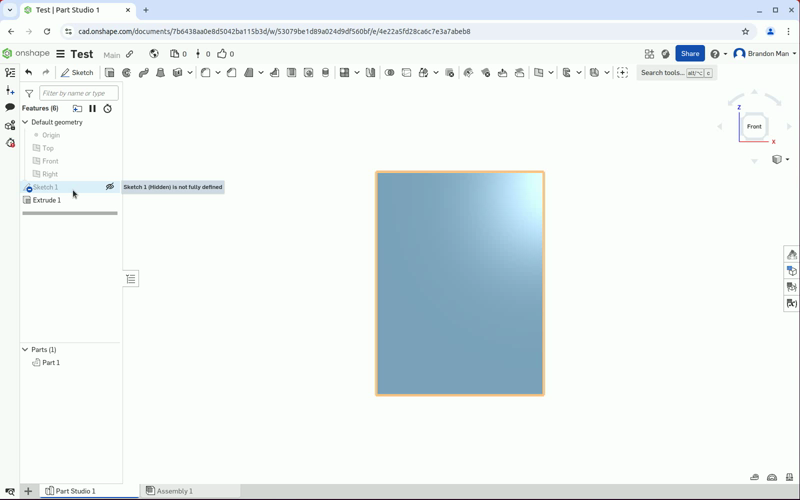
click(73, 189)
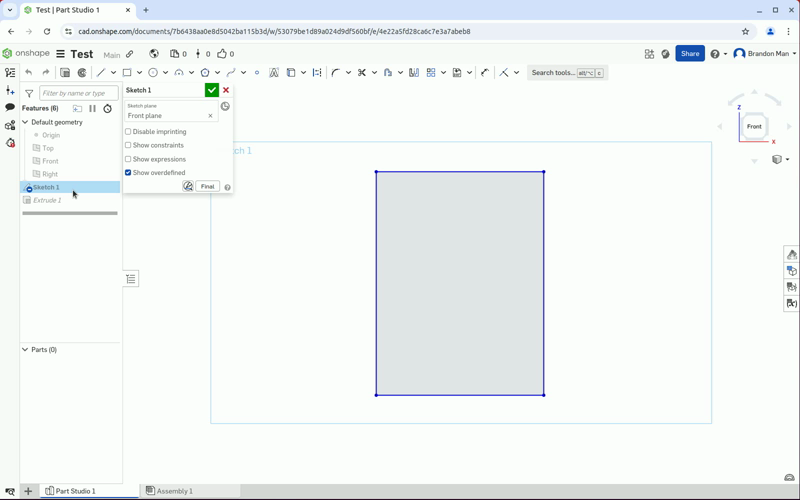
mouse_move(229, 92)
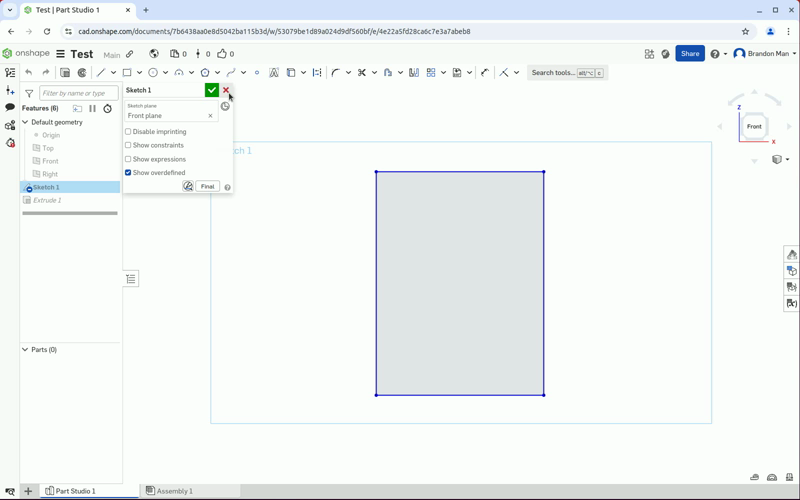
click(229, 92)
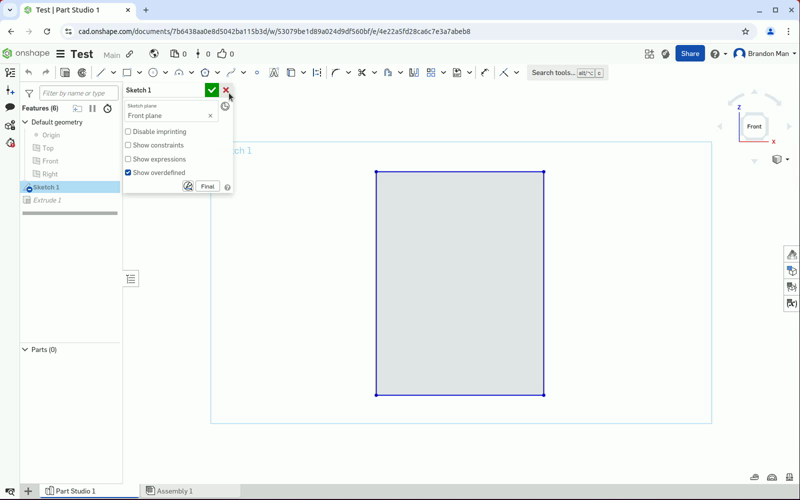
key(shift+s)
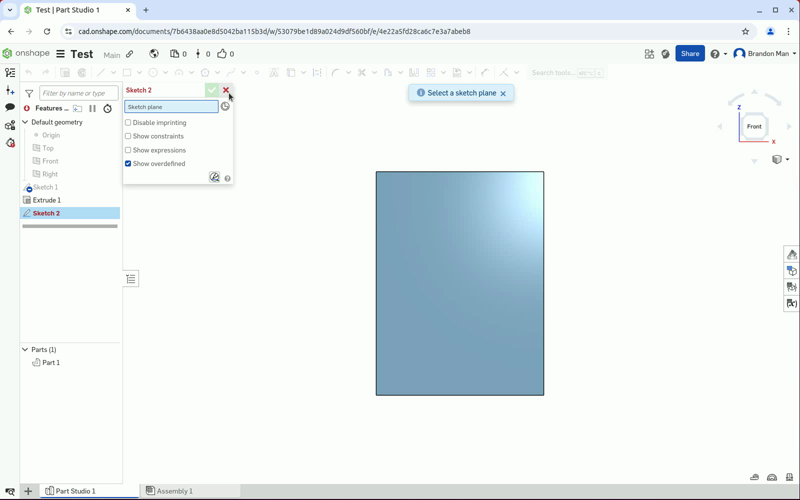
mouse_move(73, 163)
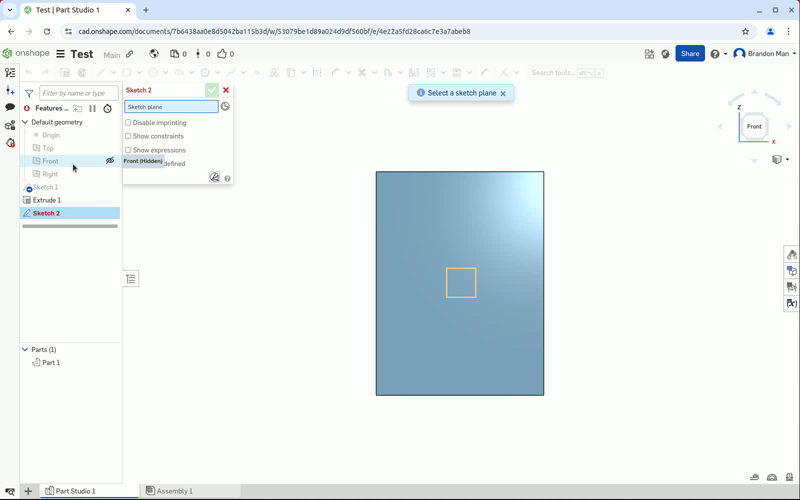
click(73, 163)
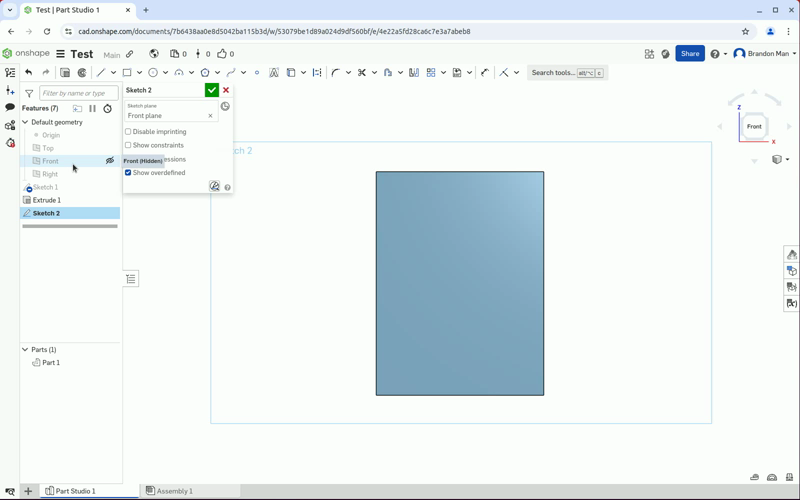
mouse_move(73, 352)
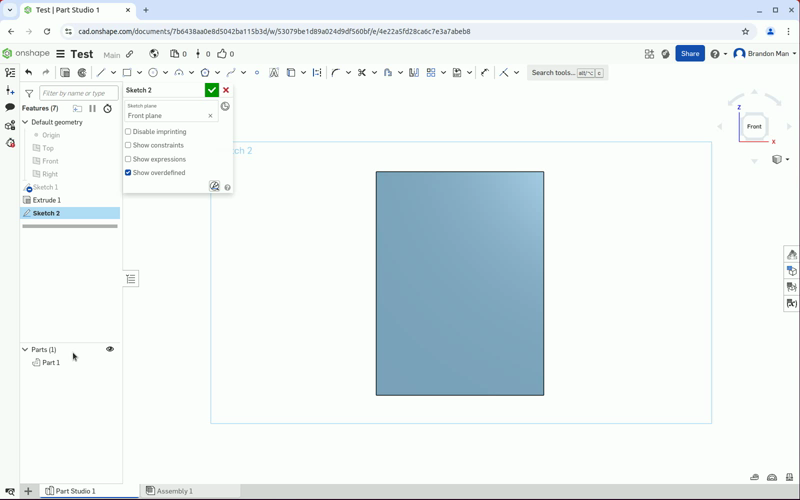
key(y)
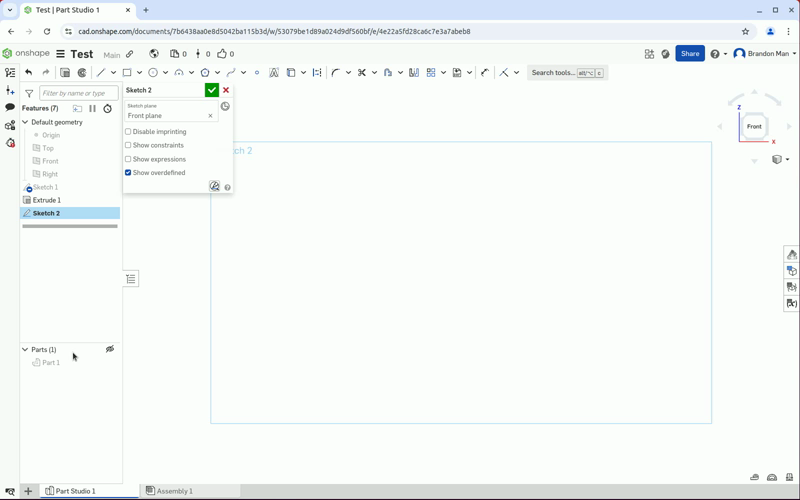
key(c)
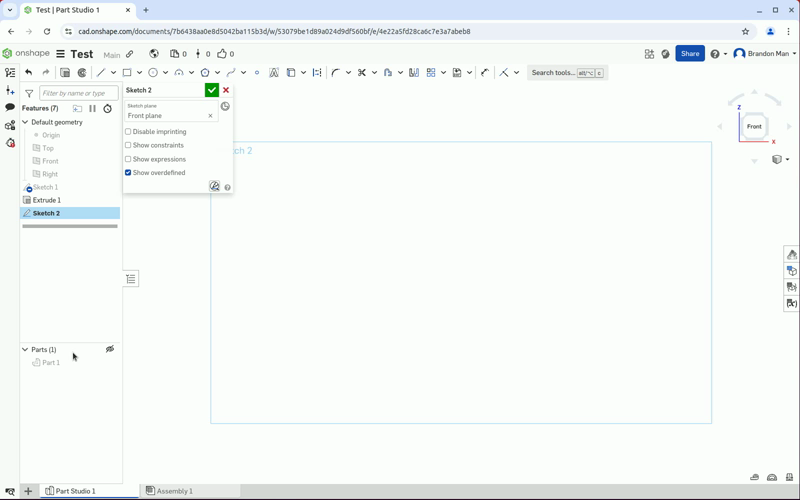
key_down(shift)
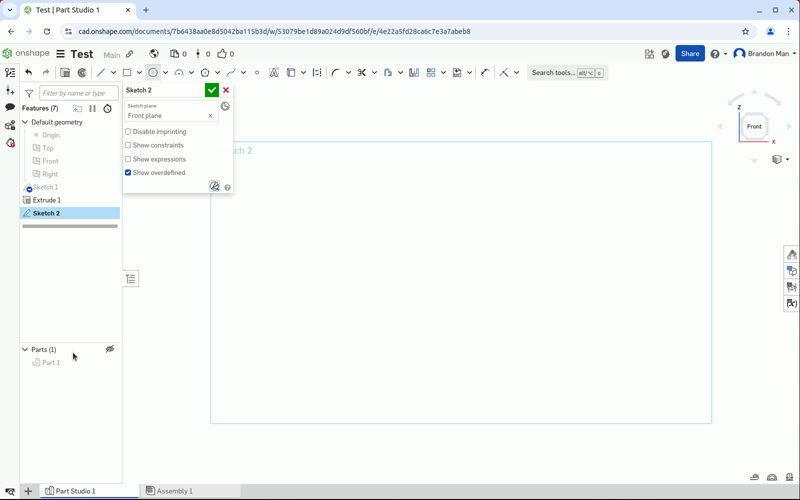
mouse_move(390, 205)
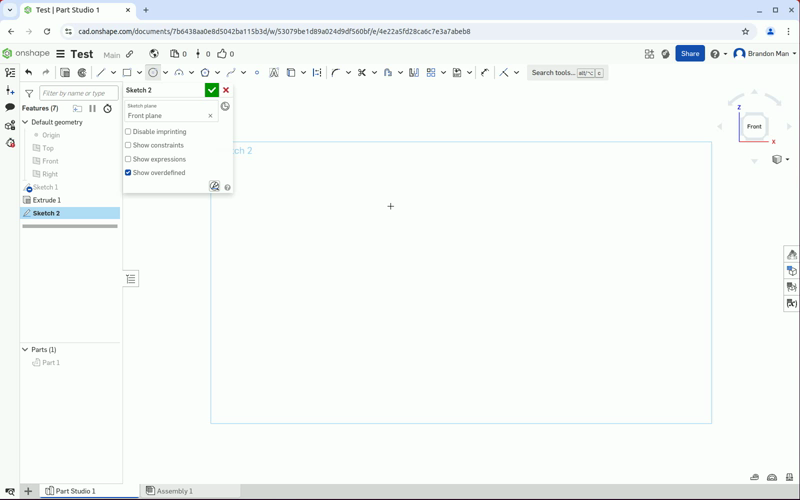
click(390, 205)
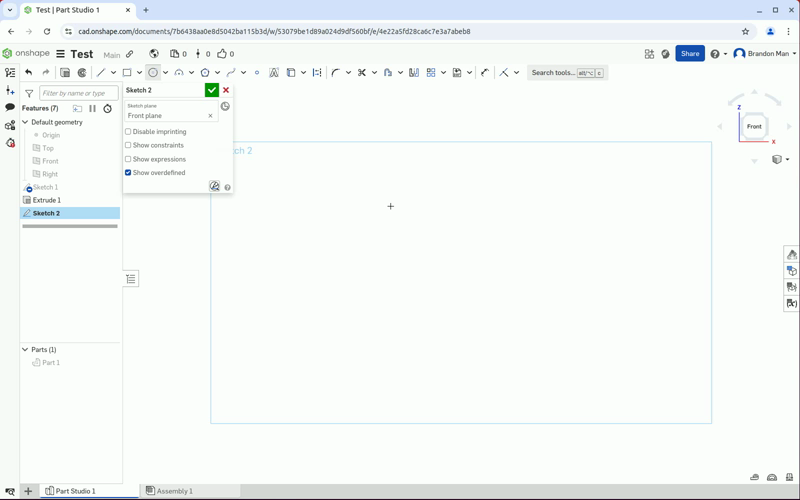
key_up(shift)
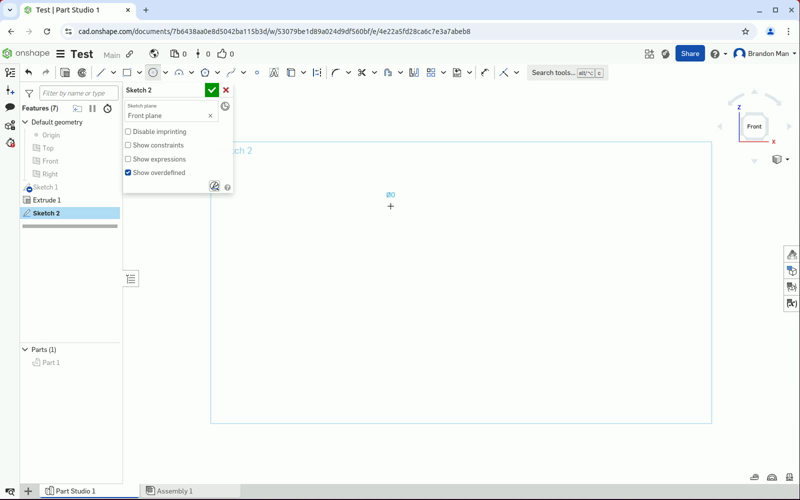
mouse_move(392, 205)
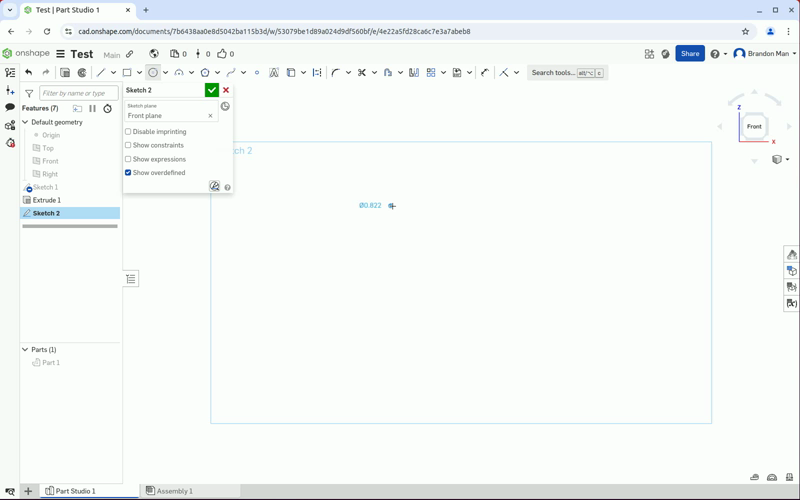
scroll(6)
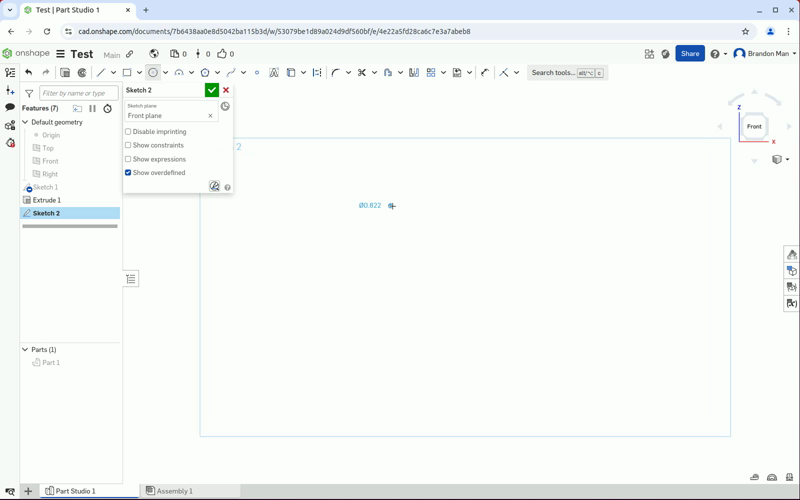
scroll(6)
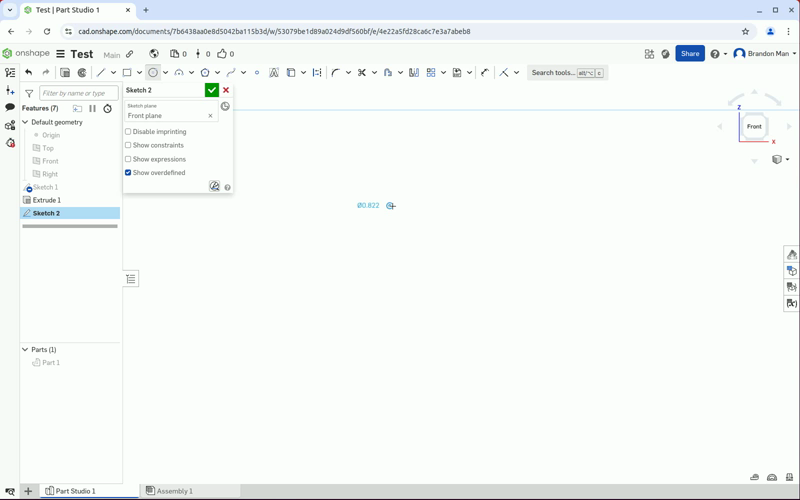
scroll(6)
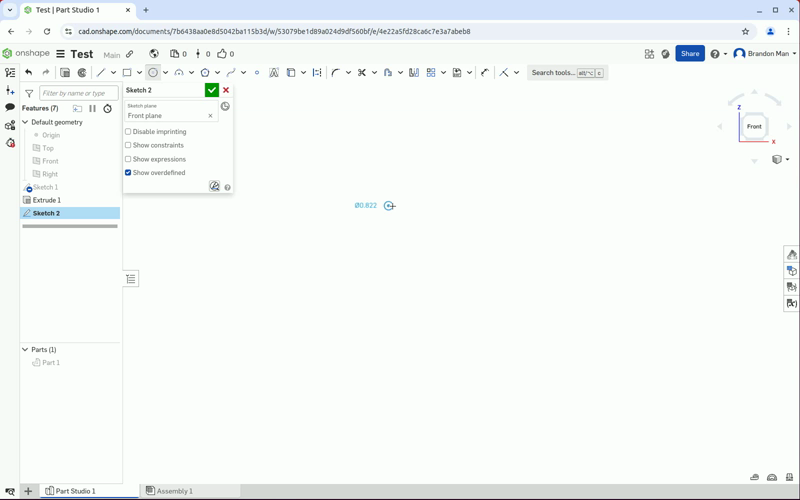
scroll(6)
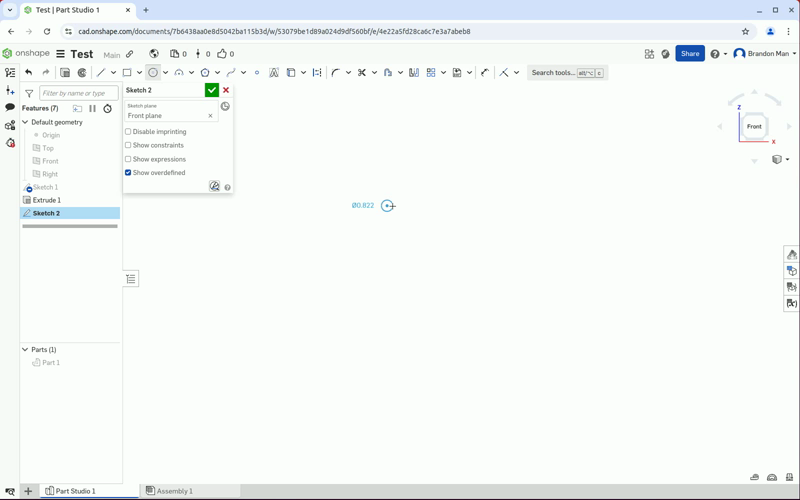
scroll(6)
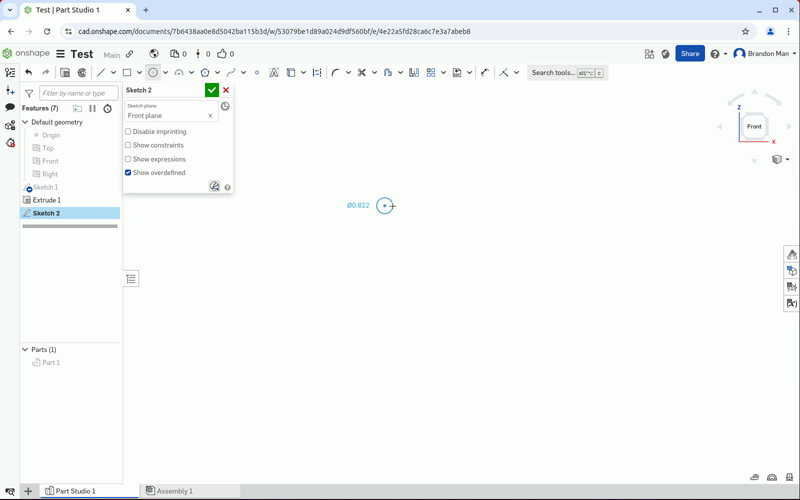
scroll(6)
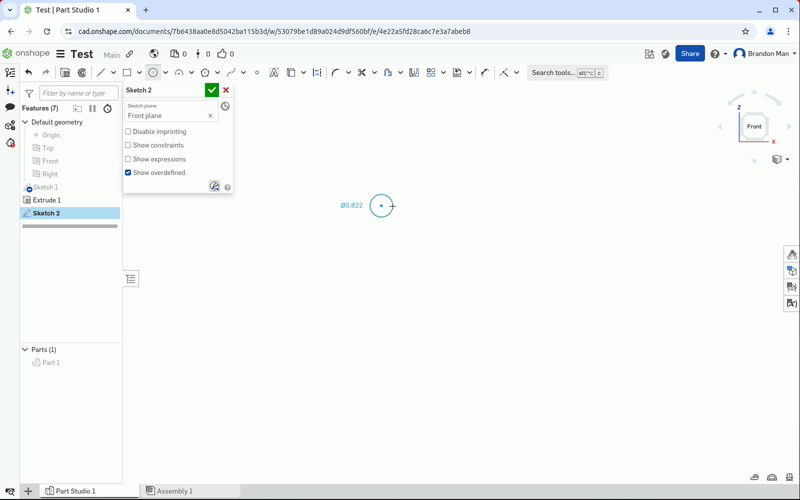
scroll(6)
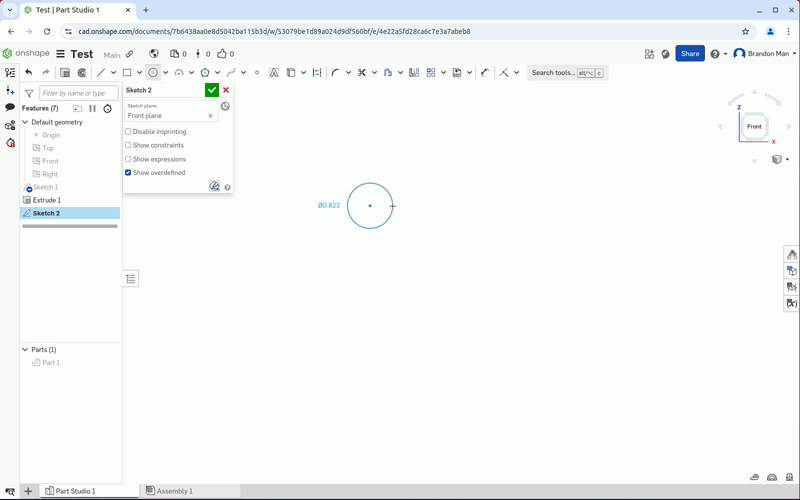
click(392, 205)
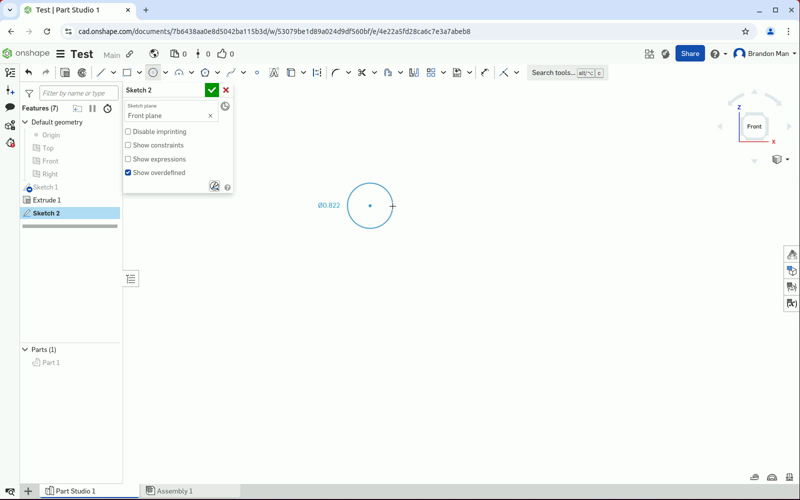
scroll(-6)
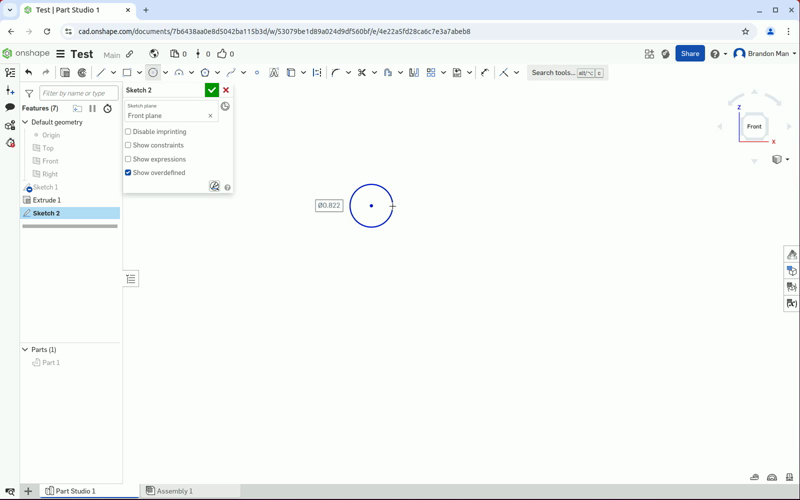
scroll(-6)
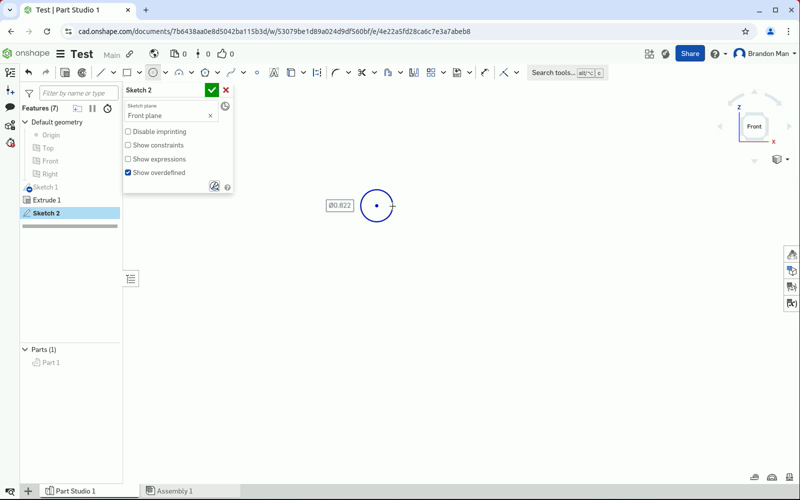
scroll(-6)
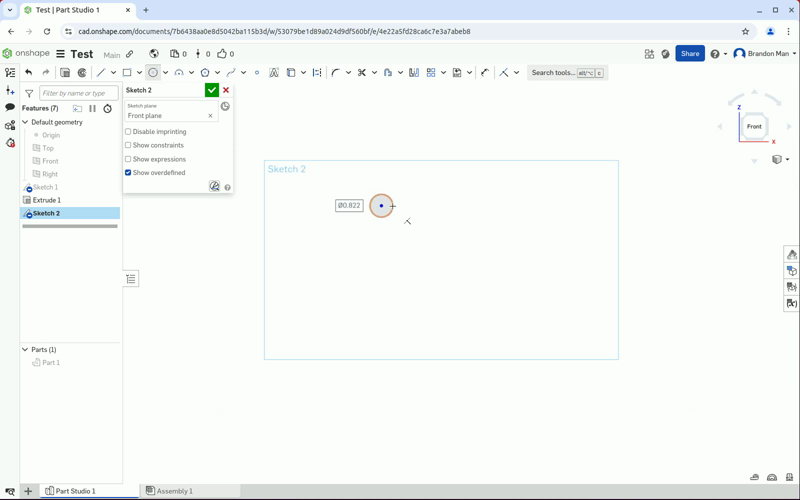
scroll(-6)
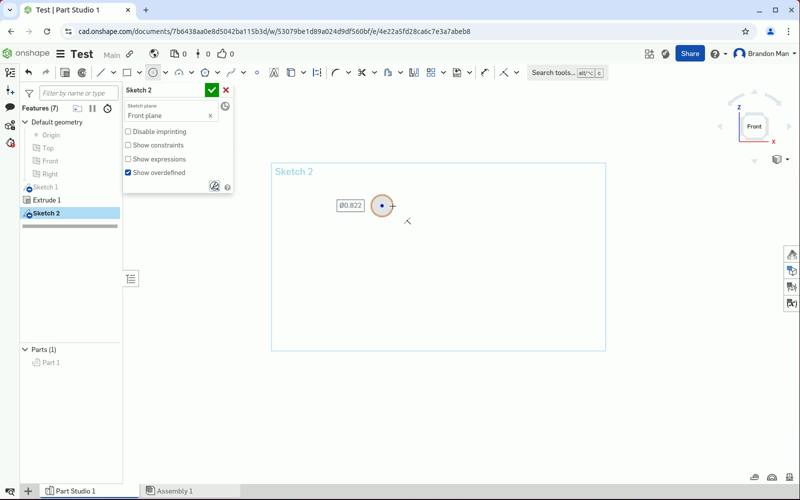
scroll(-6)
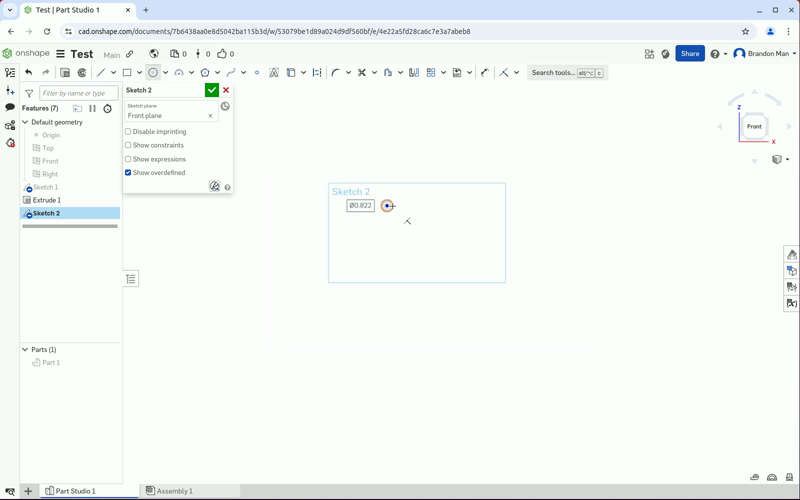
scroll(-6)
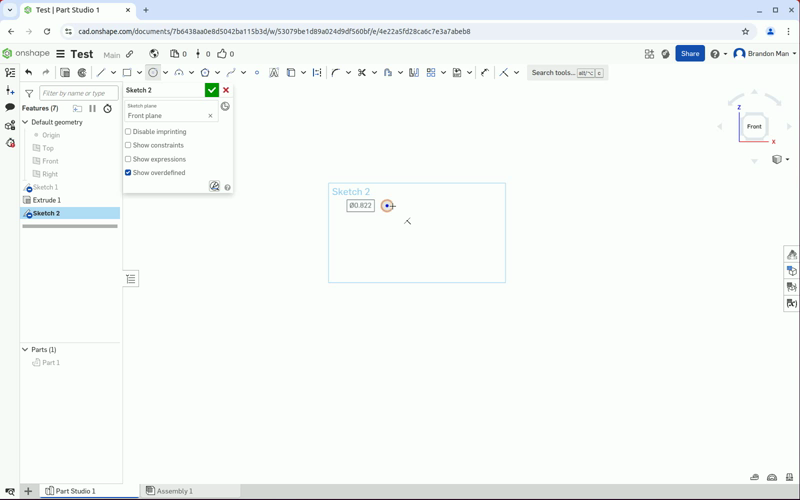
scroll(-6)
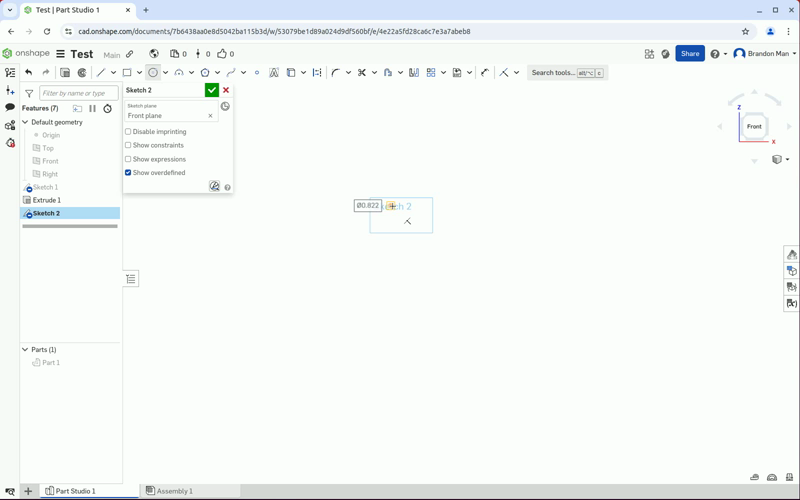
key(esc)
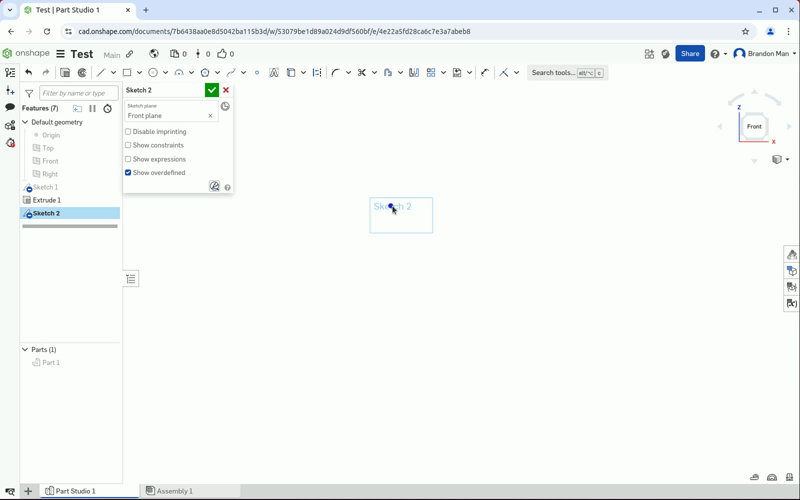
mouse_move(392, 204)
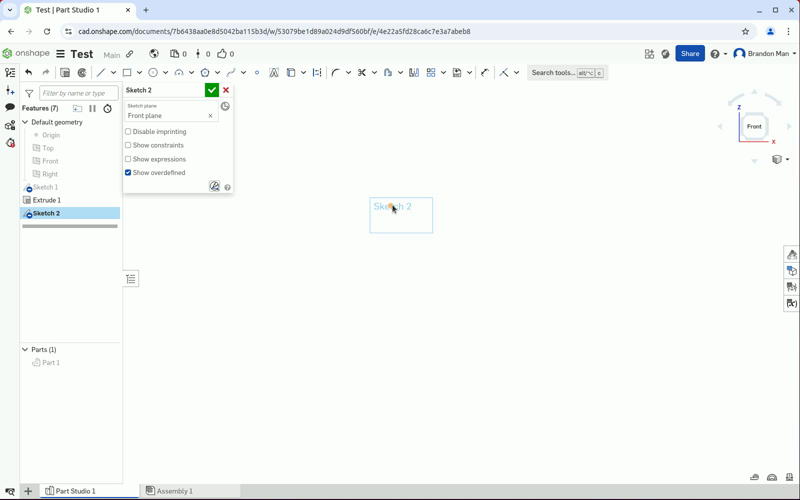
scroll(6)
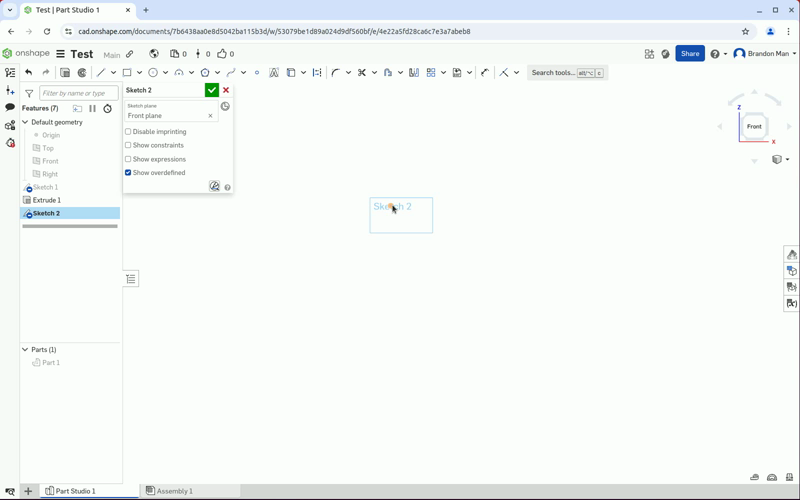
scroll(6)
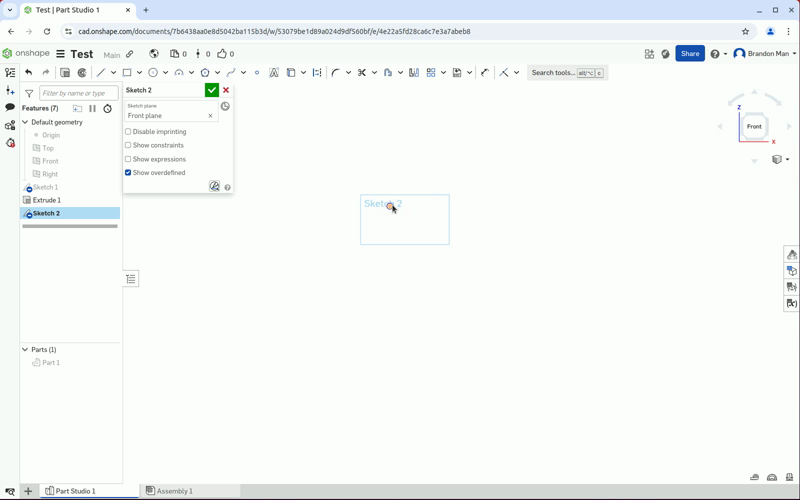
scroll(6)
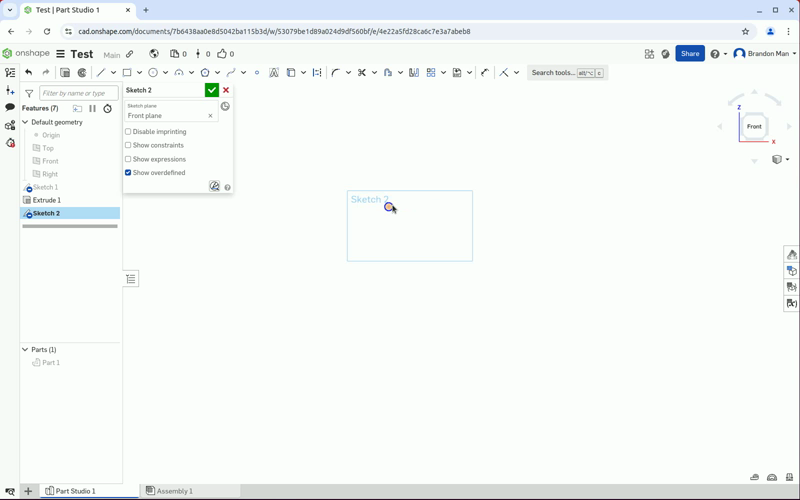
scroll(6)
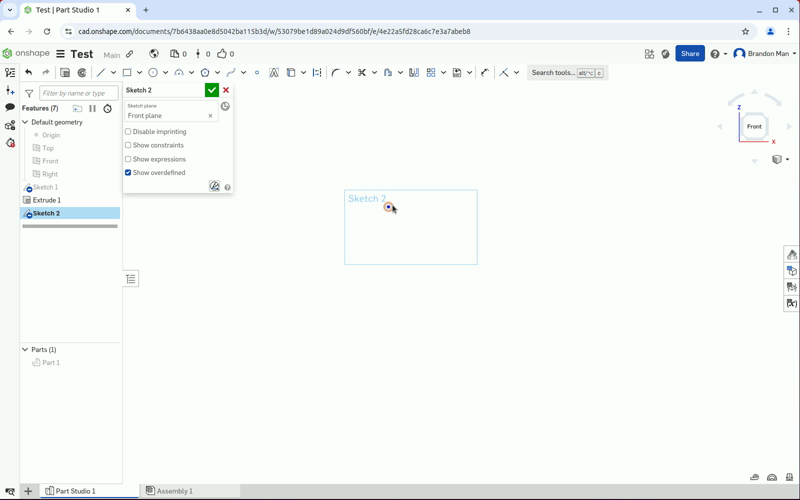
scroll(6)
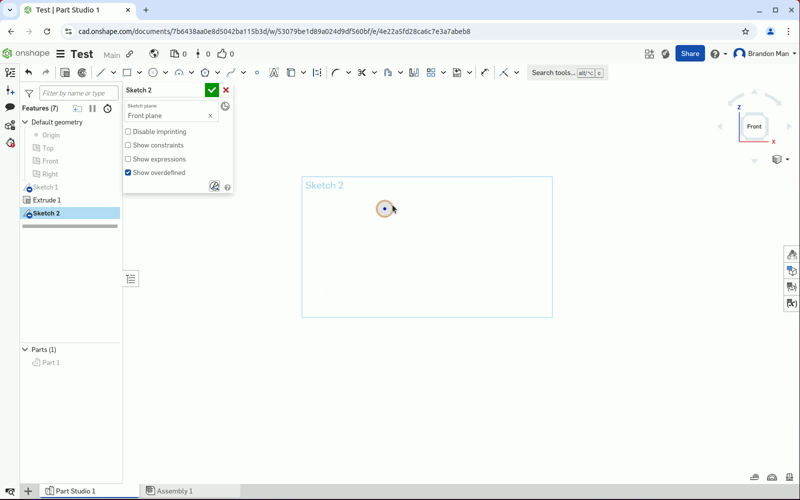
scroll(6)
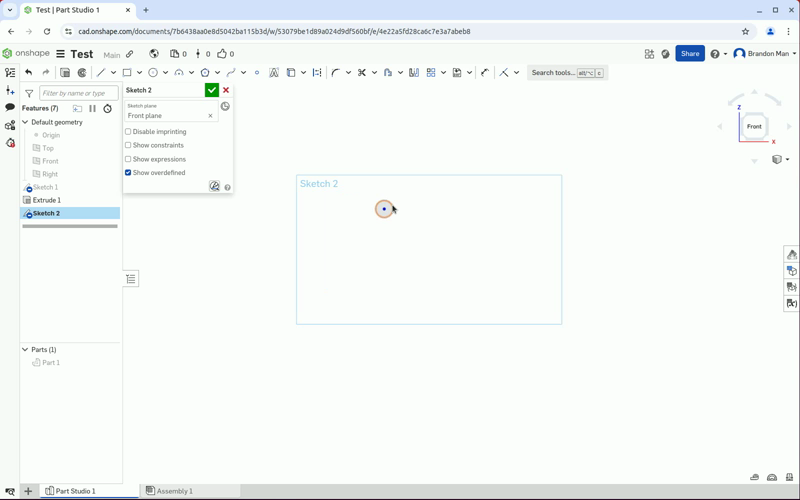
scroll(6)
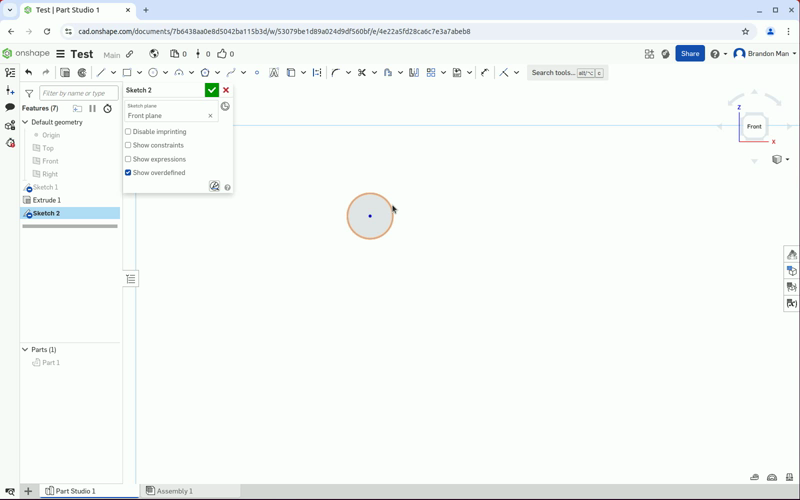
click(392, 204)
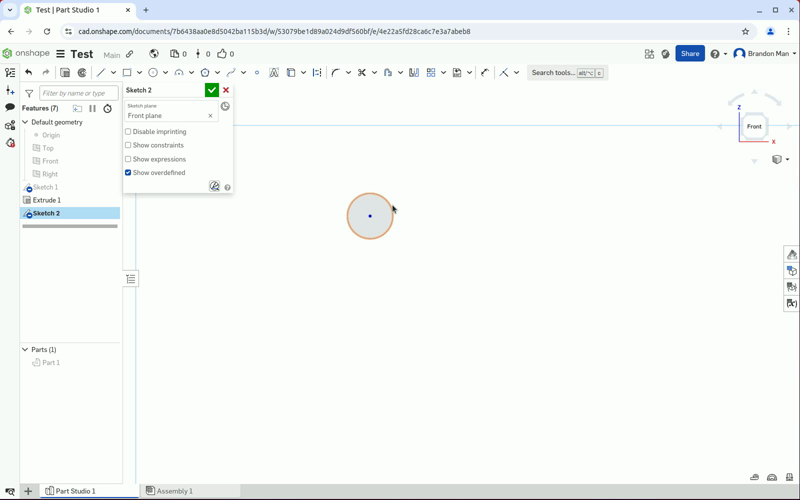
scroll(-6)
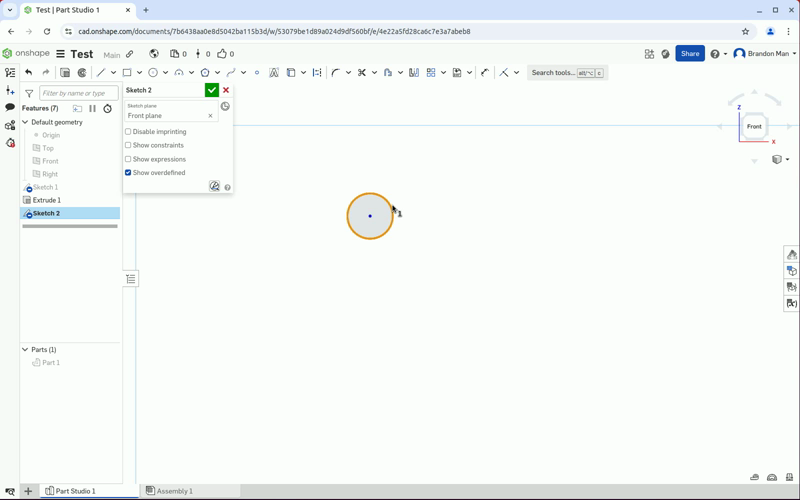
scroll(-6)
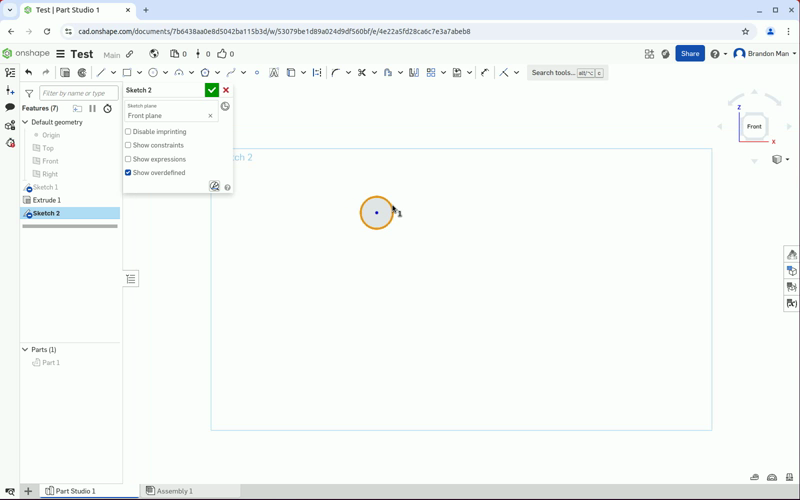
scroll(-6)
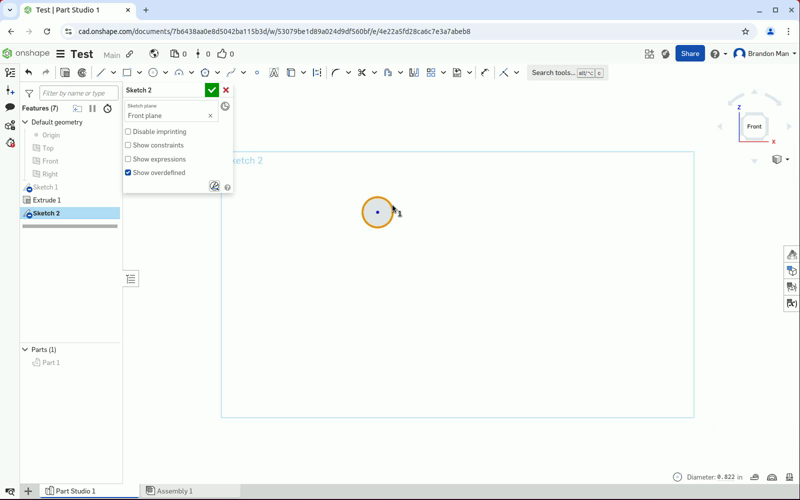
scroll(-6)
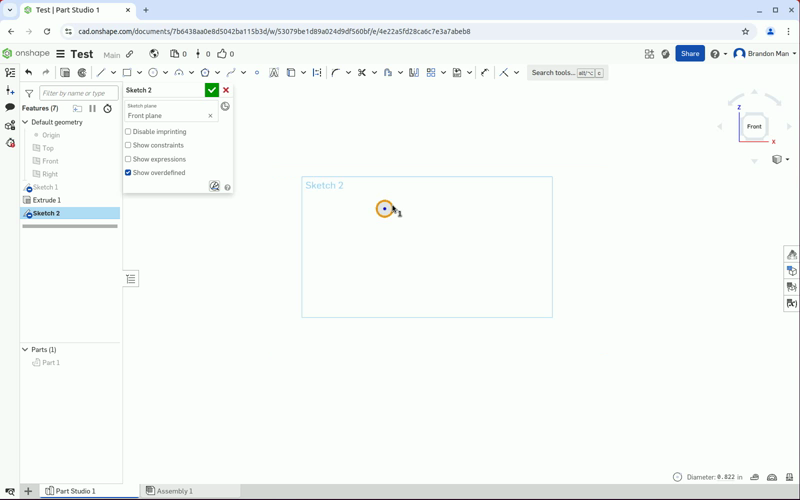
scroll(-6)
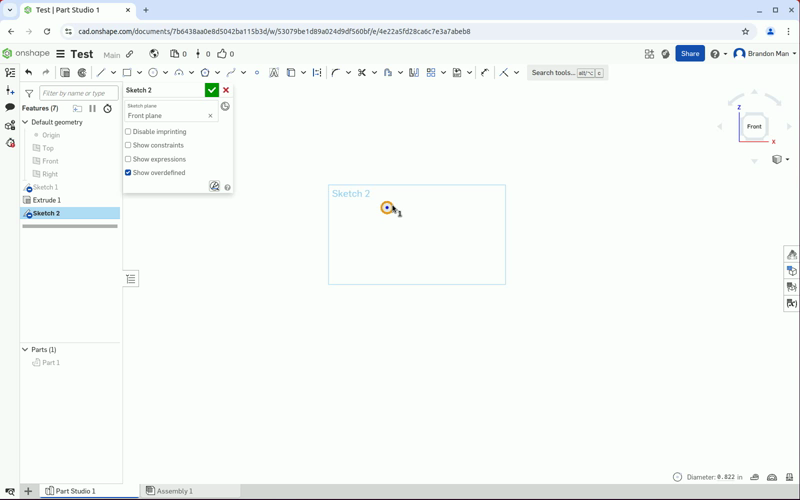
scroll(-6)
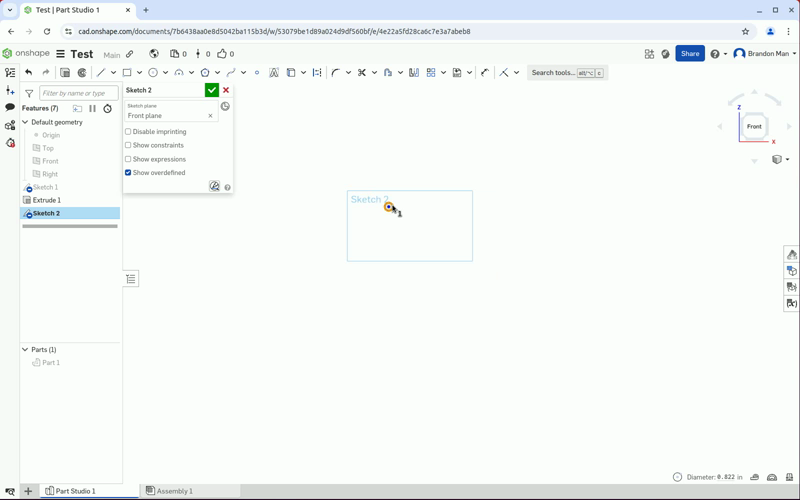
scroll(-6)
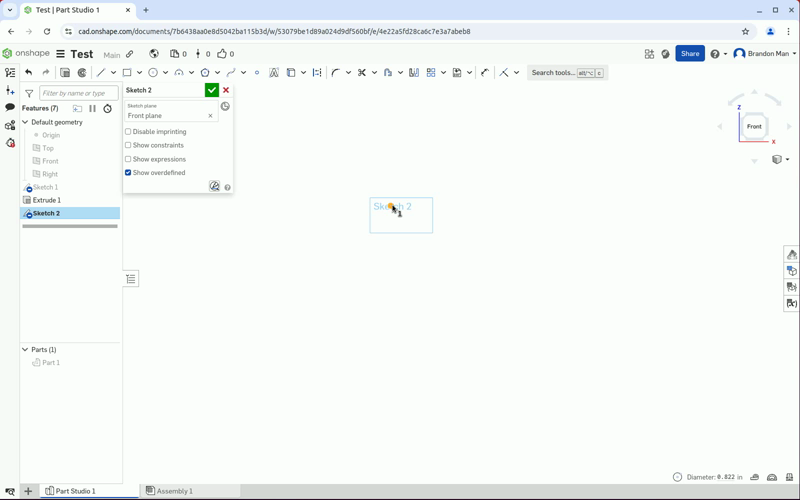
mouse_move(73, 352)
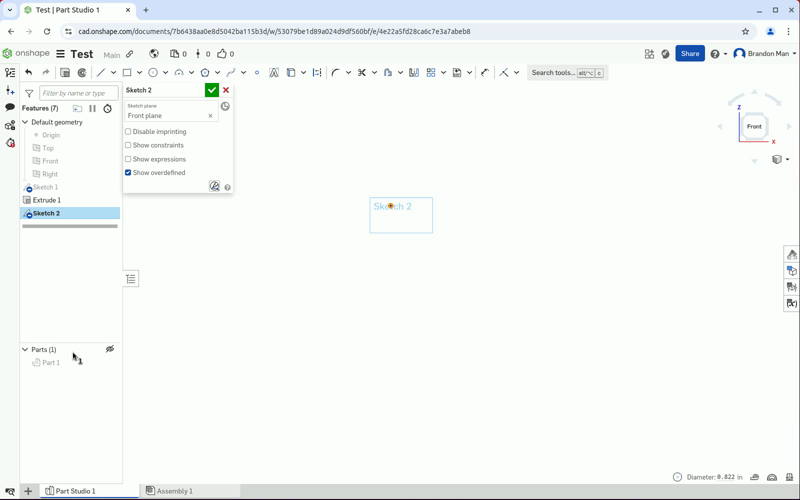
key(shift+y)
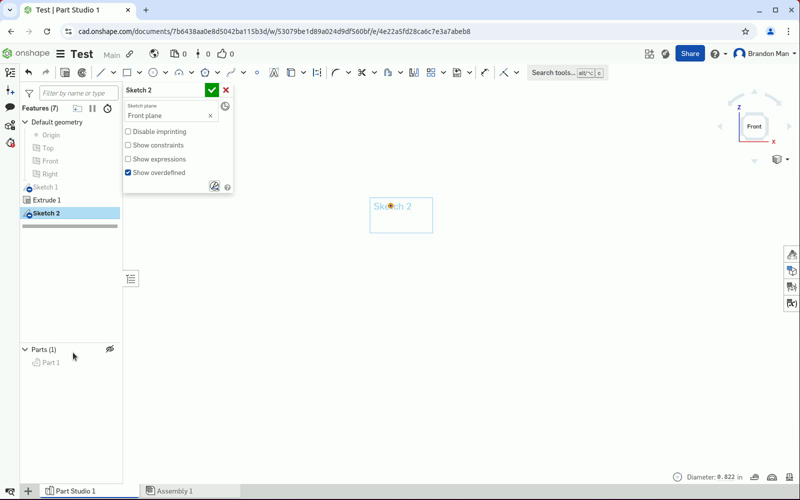
key(shift+e)
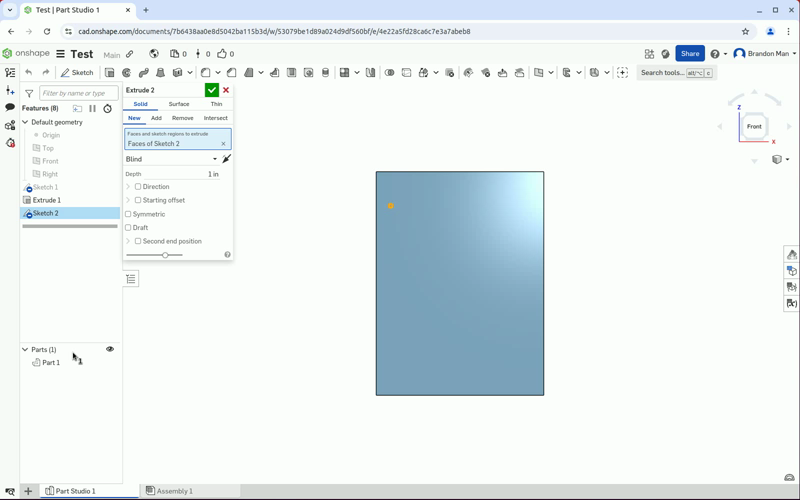
mouse_move(143, 106)
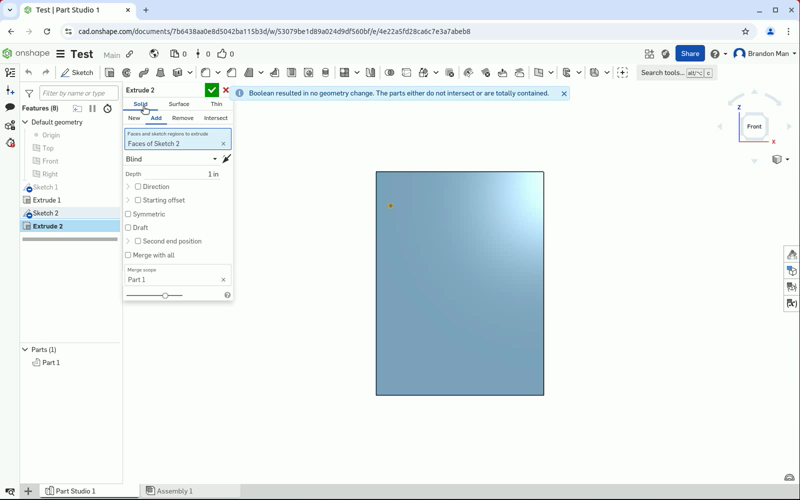
click(143, 106)
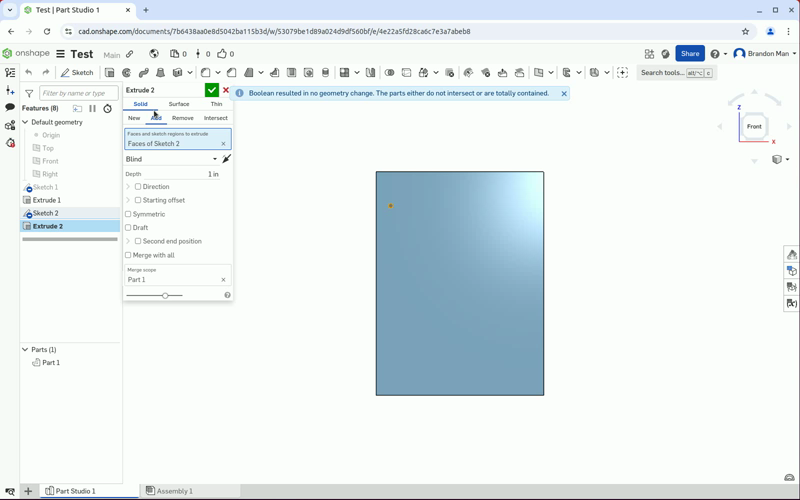
mouse_move(186, 120)
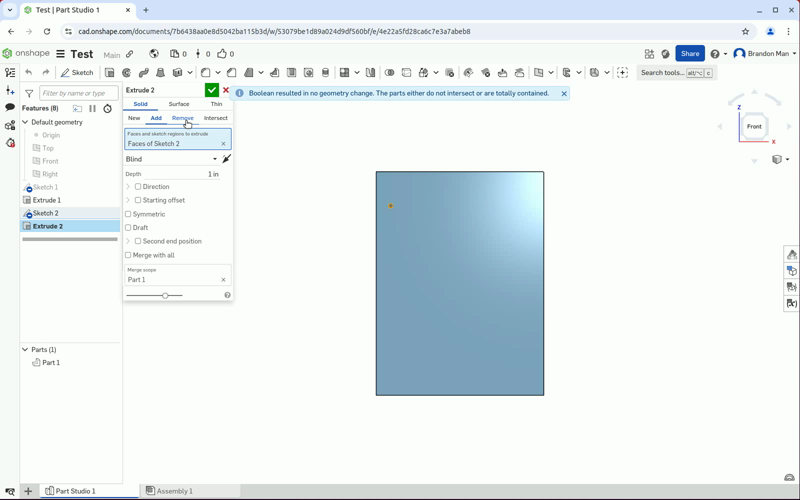
click(186, 120)
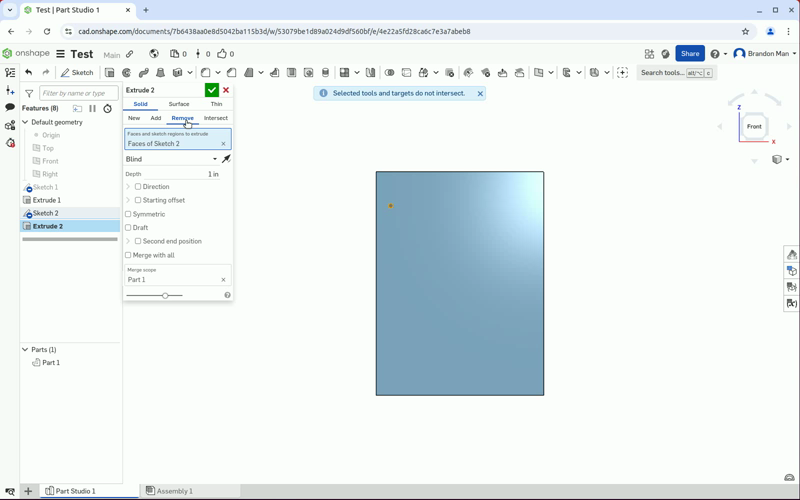
key(tab, 4)
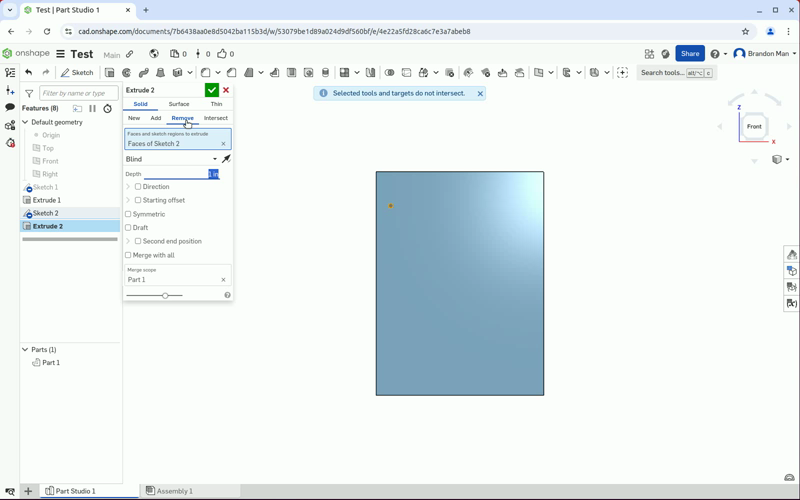
text(-5.777)
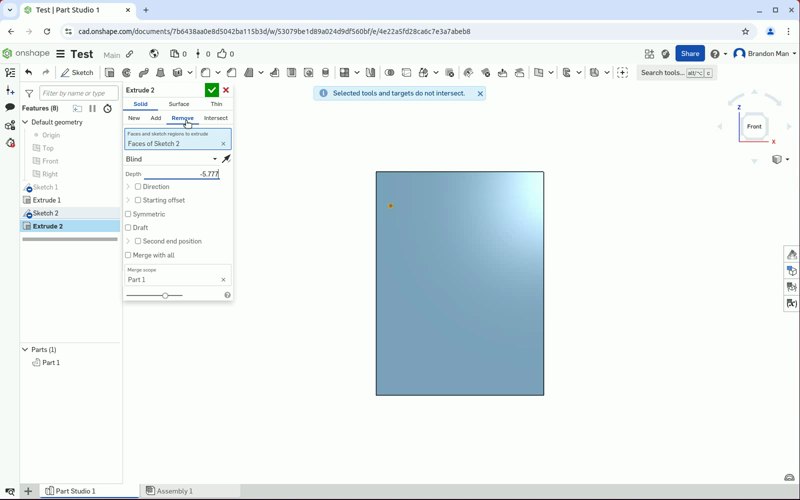
key(tab, 6)
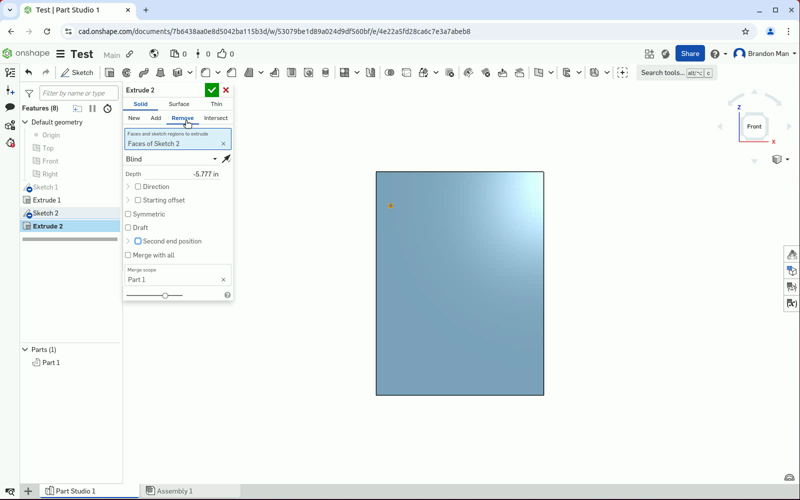
key(space)
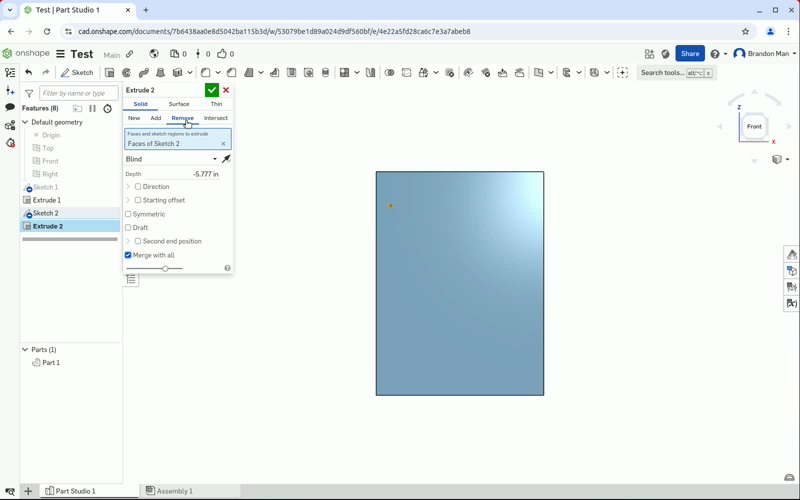
key(enter)
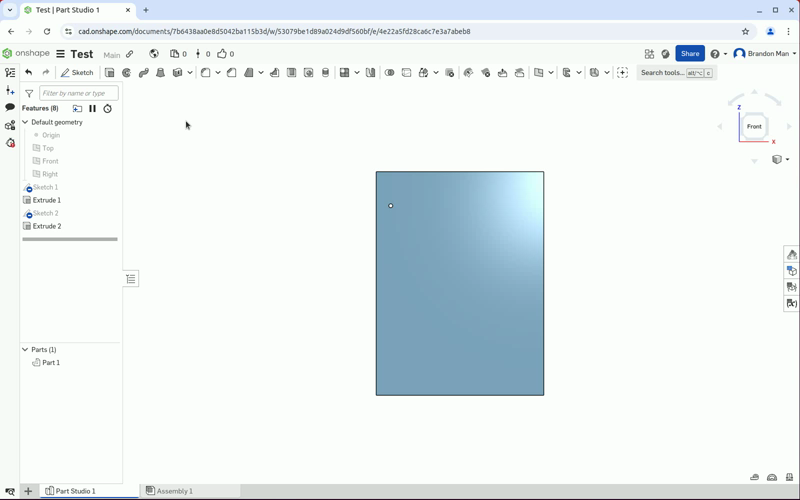
key(shift+h)
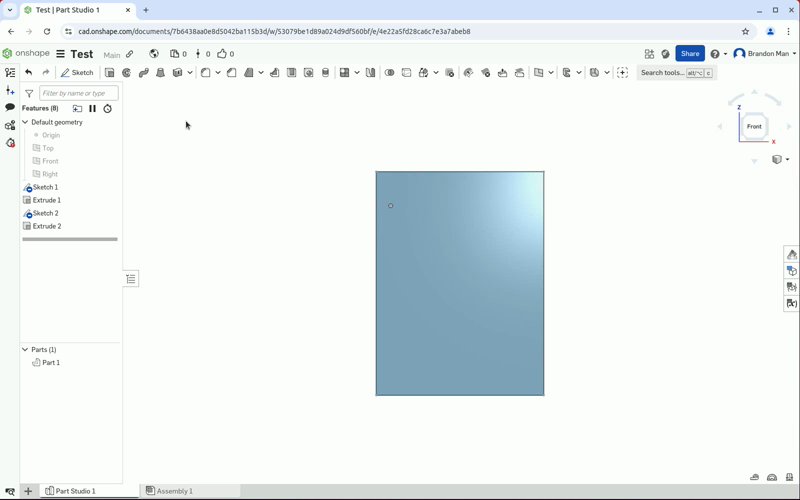
key(shift+h)
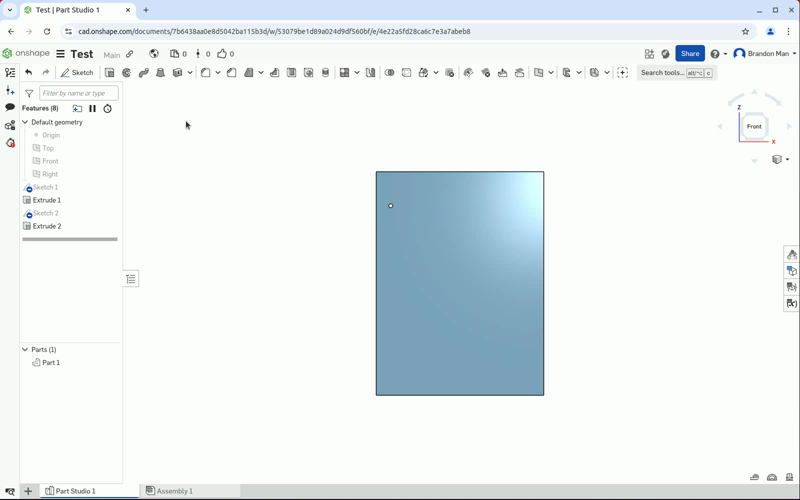
mouse_move(73, 189)
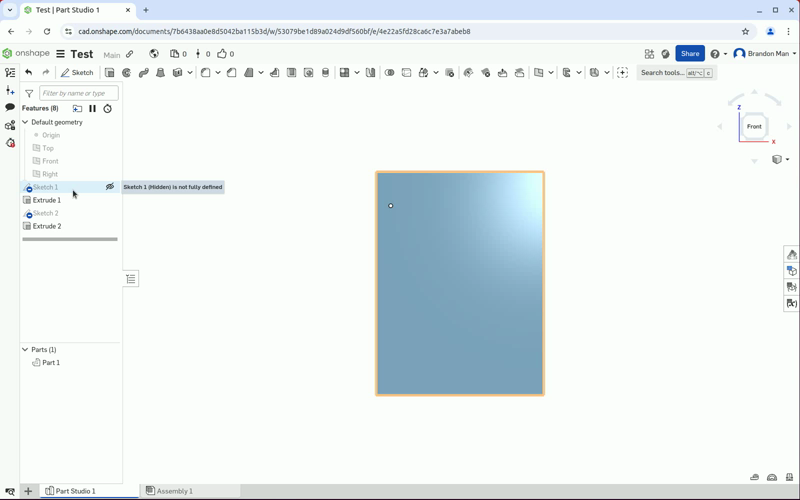
click(73, 189)
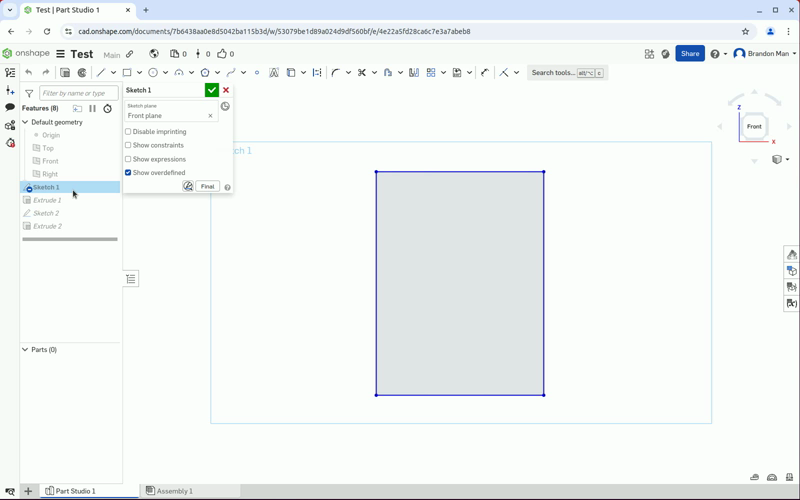
mouse_move(229, 92)
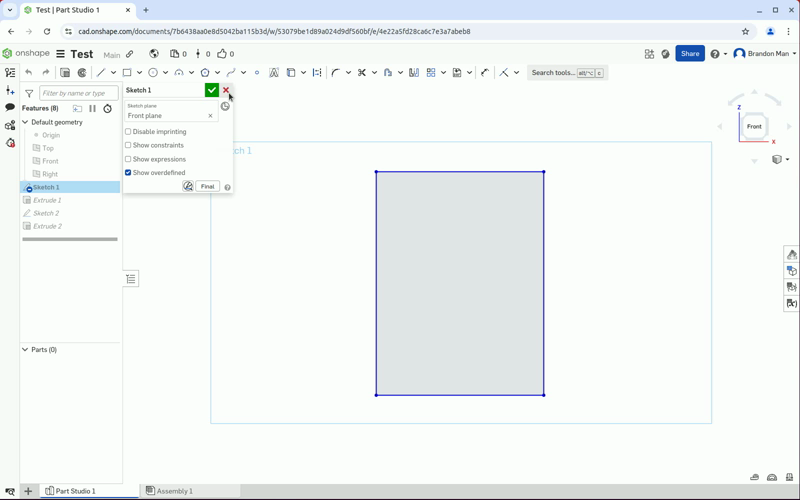
click(229, 92)
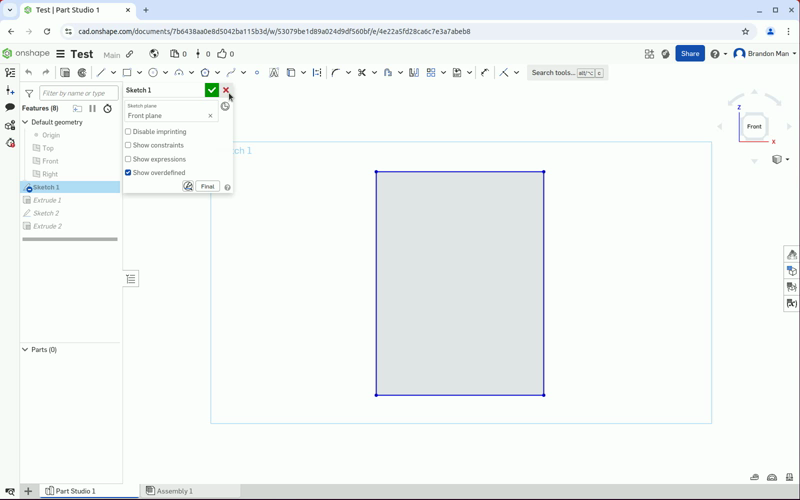
key(shift+s)
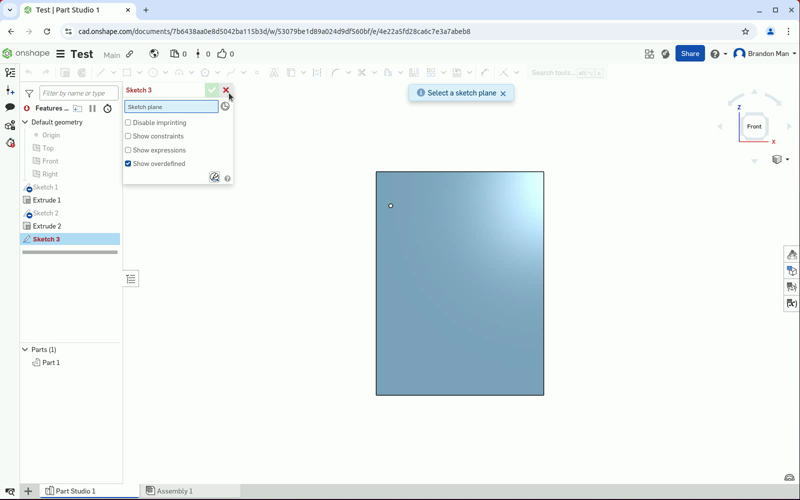
mouse_move(73, 163)
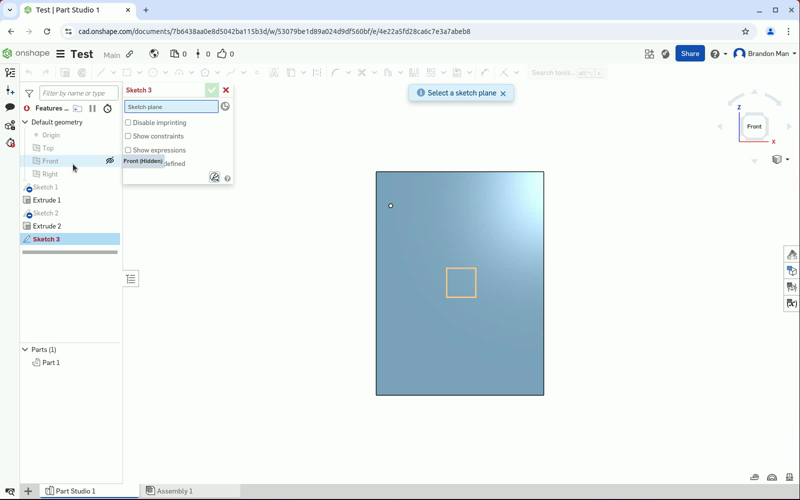
click(73, 163)
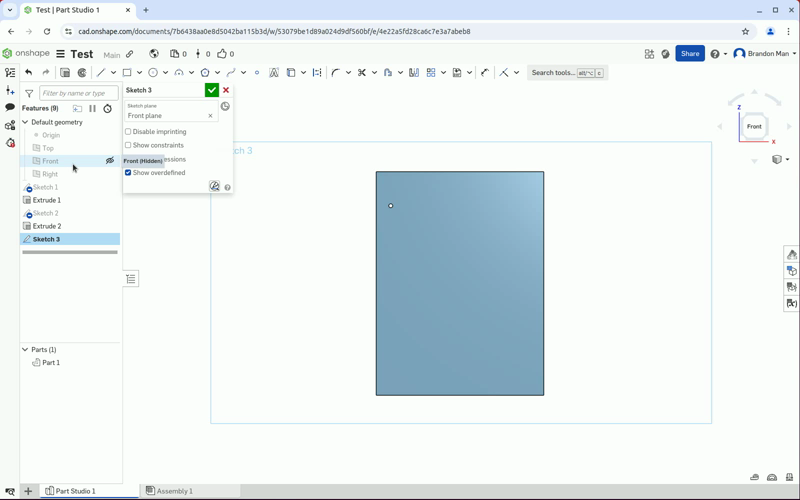
mouse_move(73, 352)
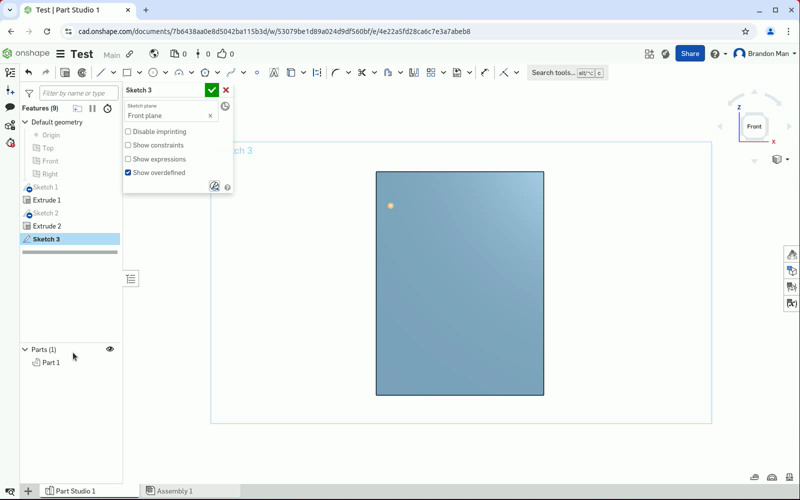
key(y)
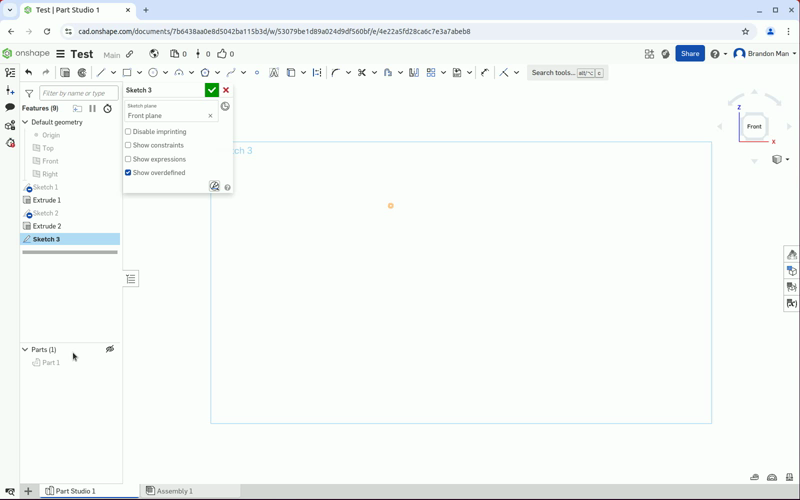
key(c)
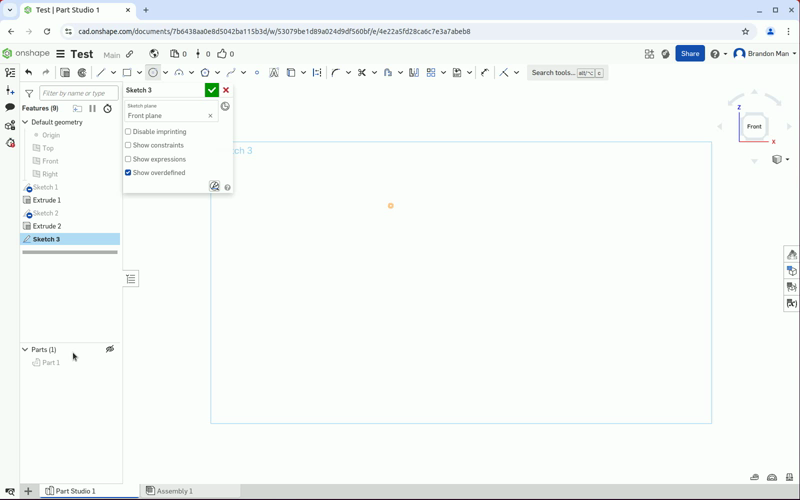
key_down(shift)
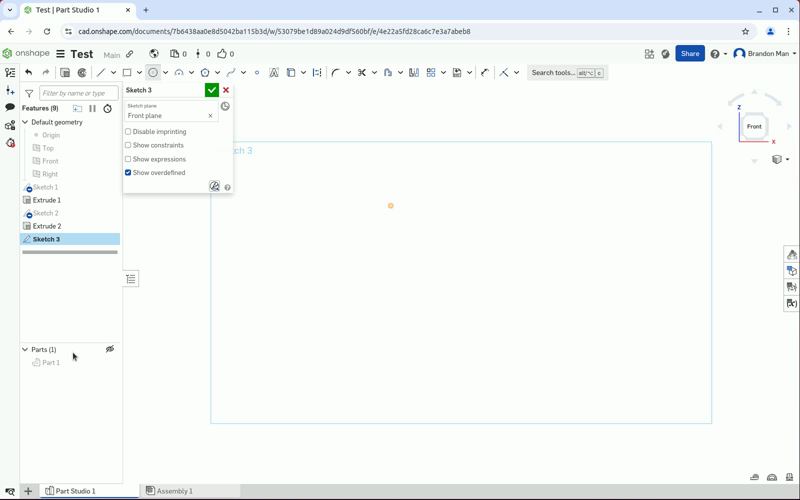
mouse_move(390, 191)
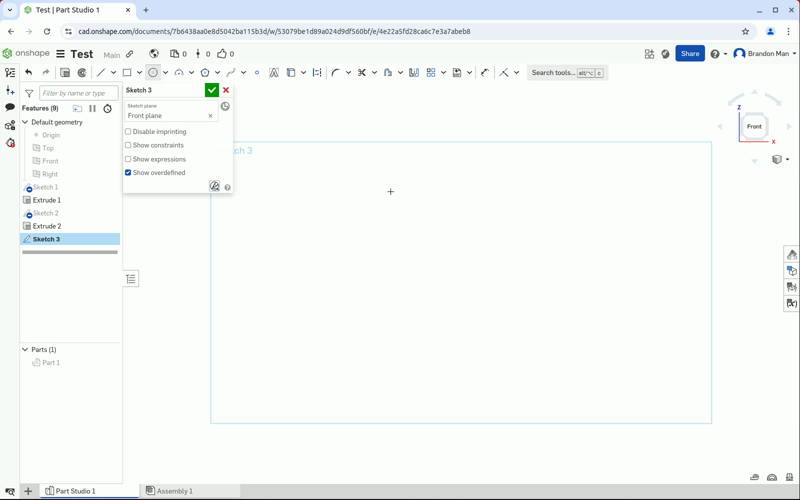
click(390, 191)
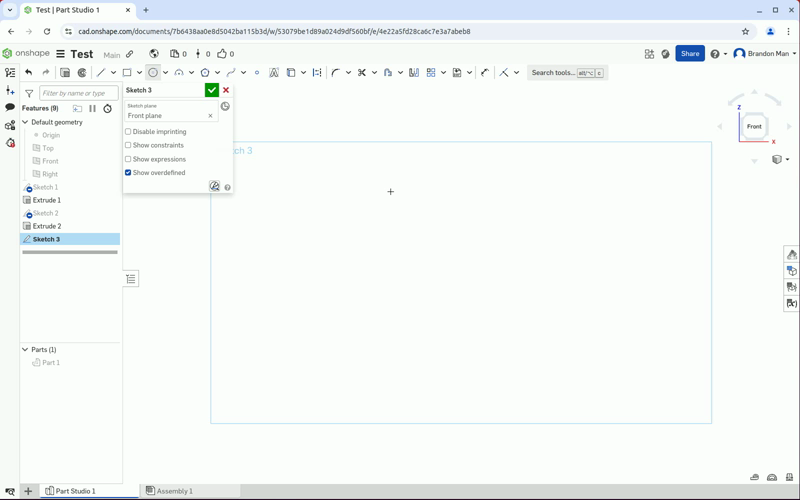
key_up(shift)
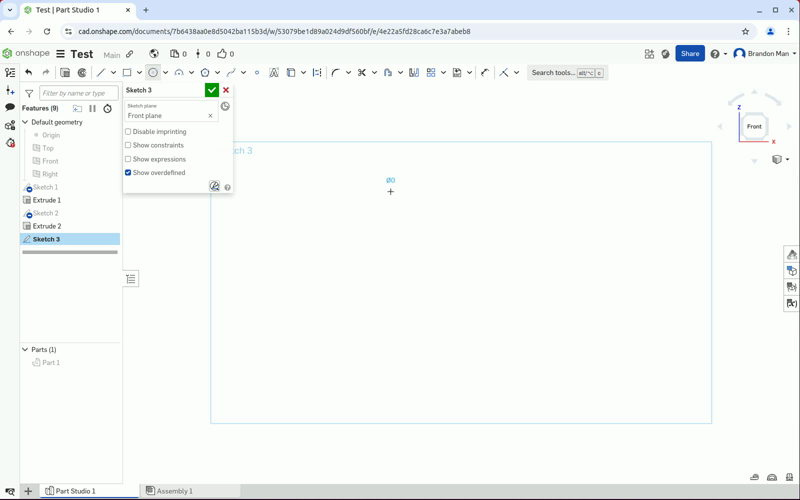
mouse_move(392, 191)
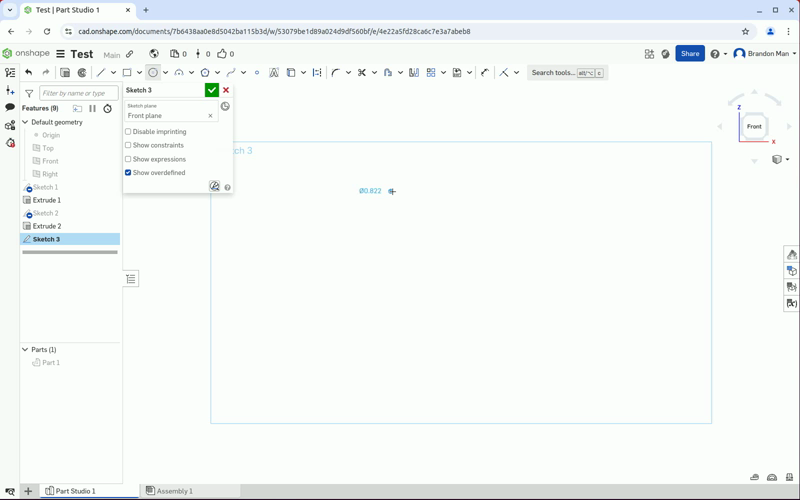
scroll(6)
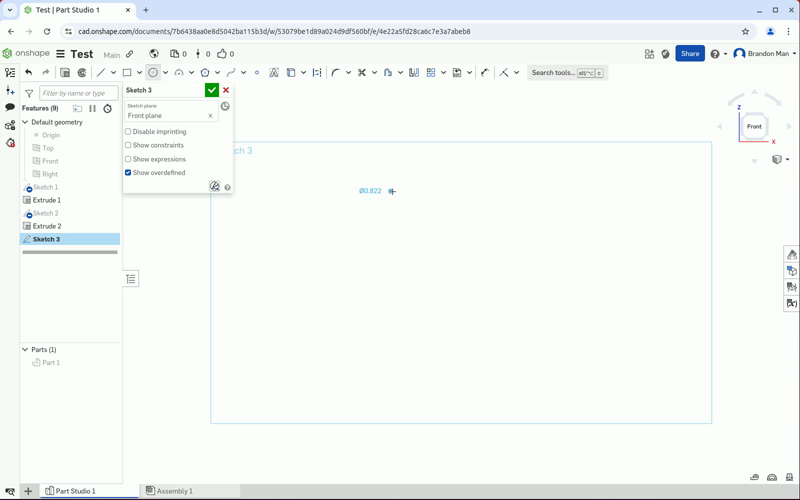
scroll(6)
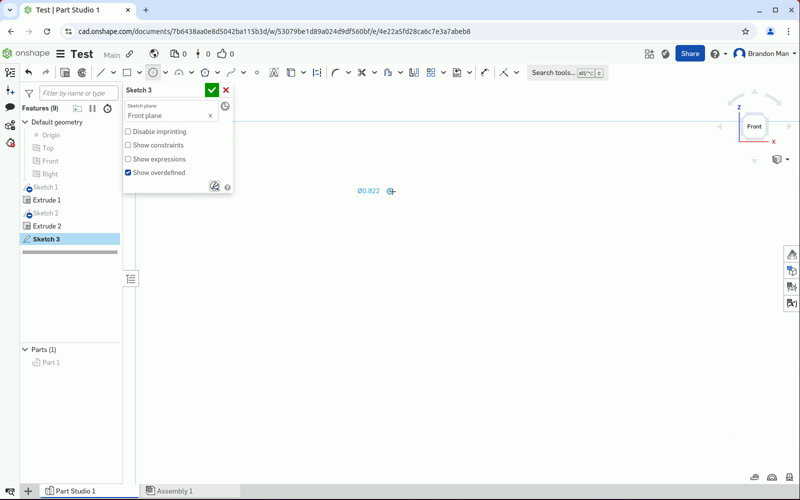
scroll(6)
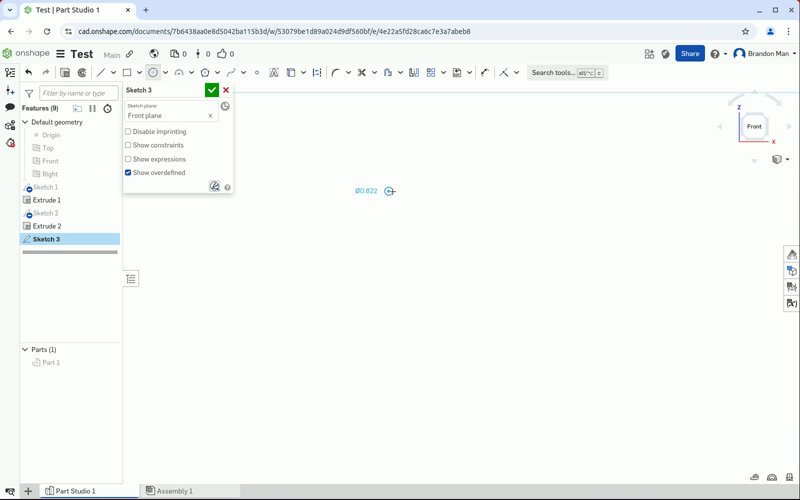
scroll(6)
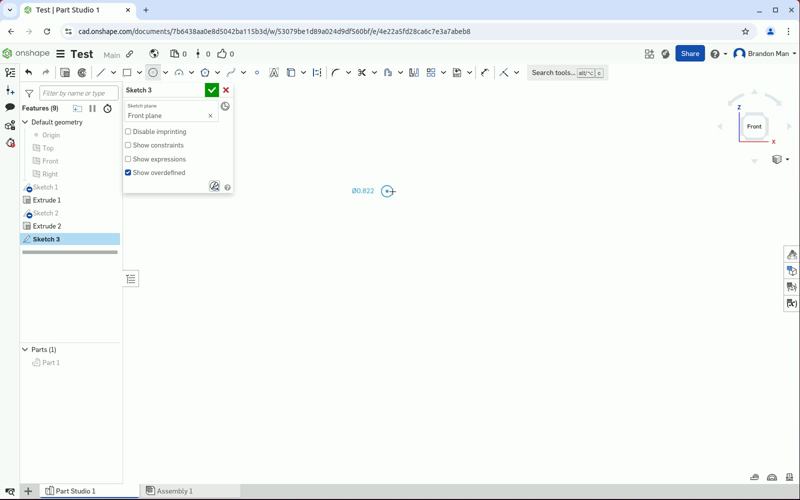
scroll(6)
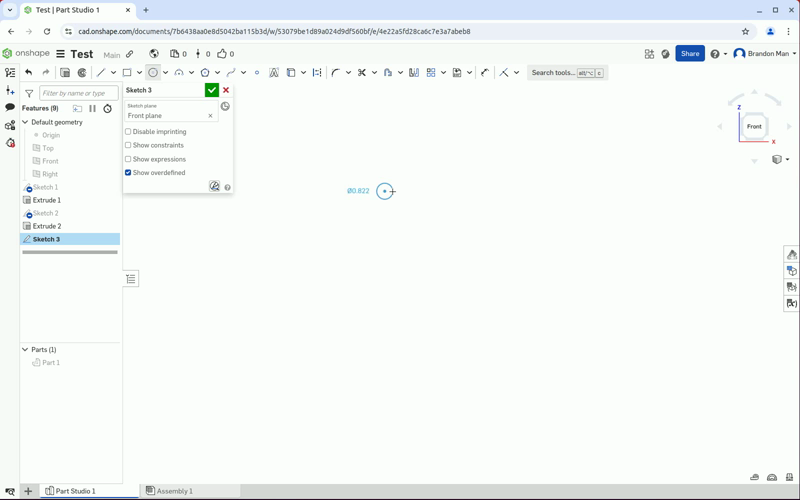
scroll(6)
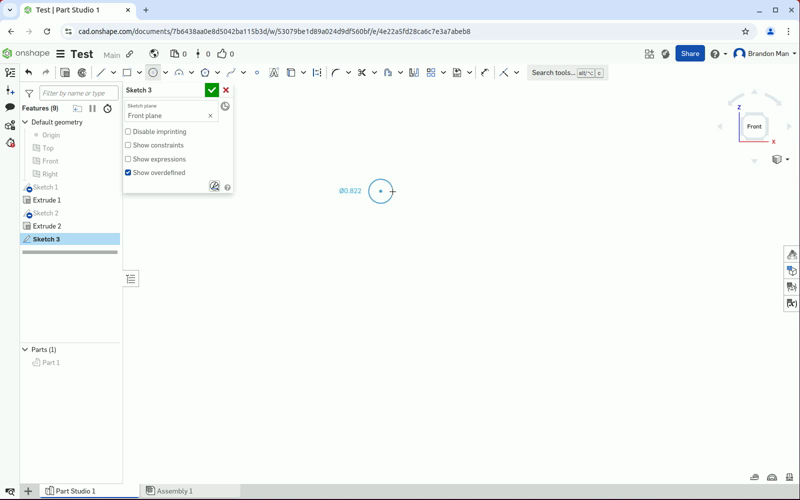
scroll(6)
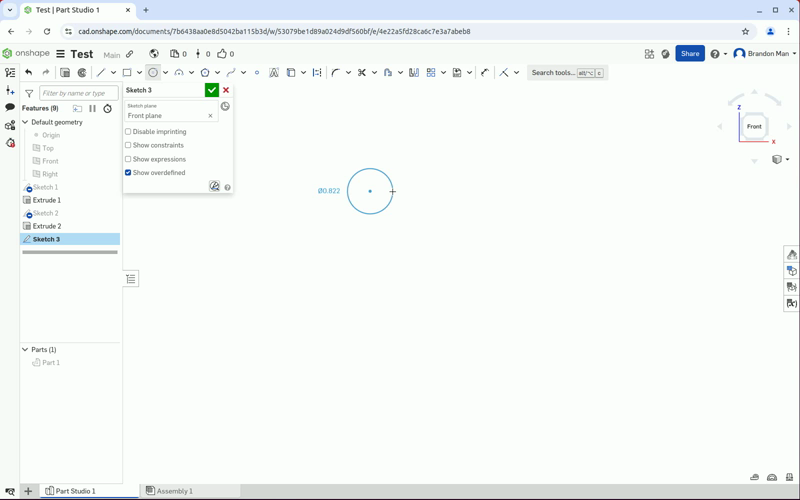
click(392, 191)
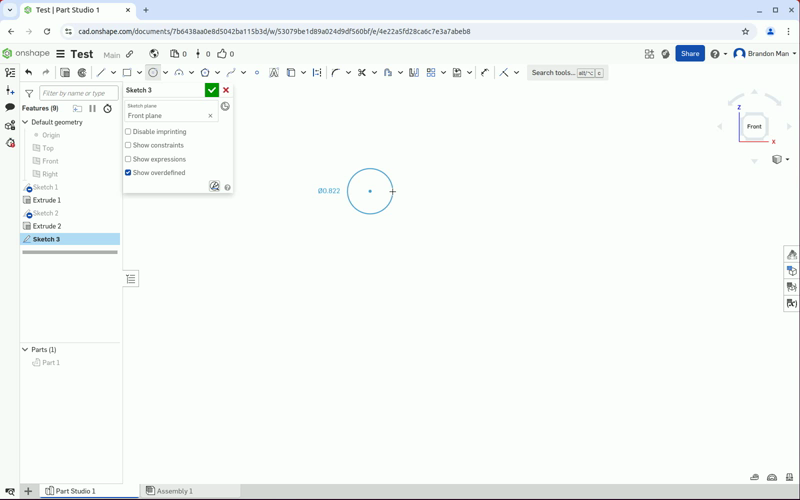
scroll(-6)
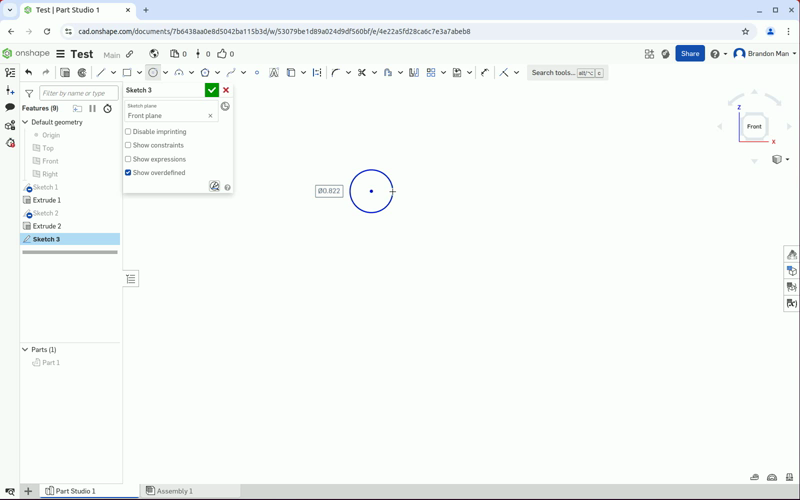
scroll(-6)
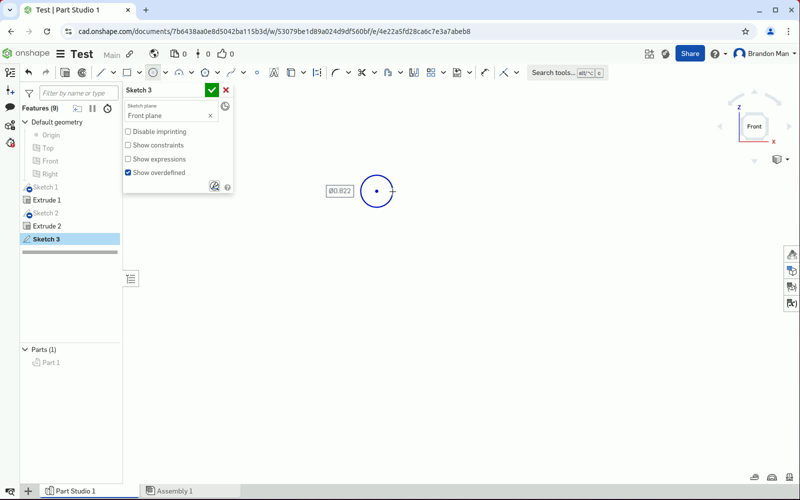
scroll(-6)
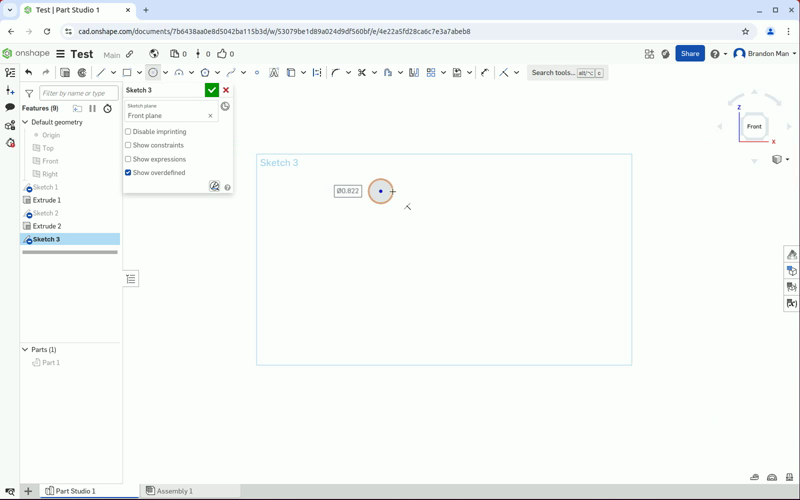
scroll(-6)
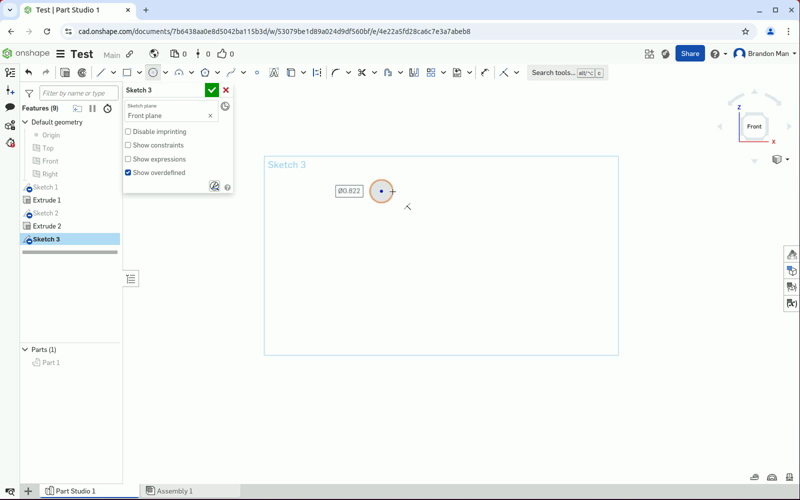
scroll(-6)
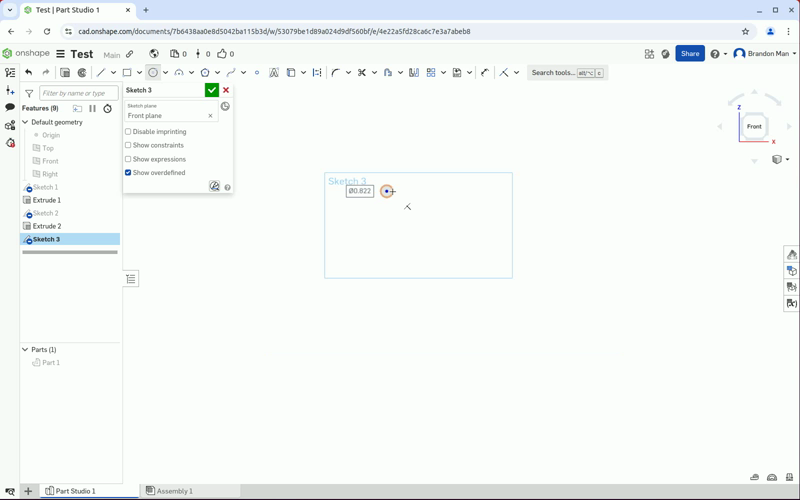
scroll(-6)
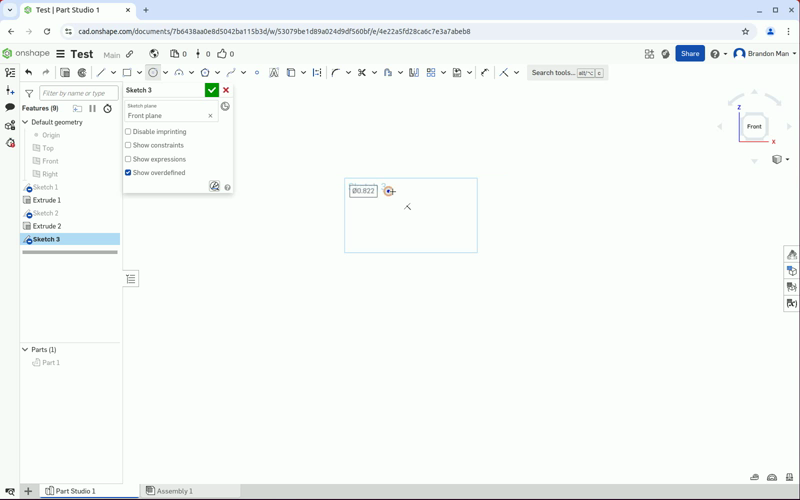
scroll(-6)
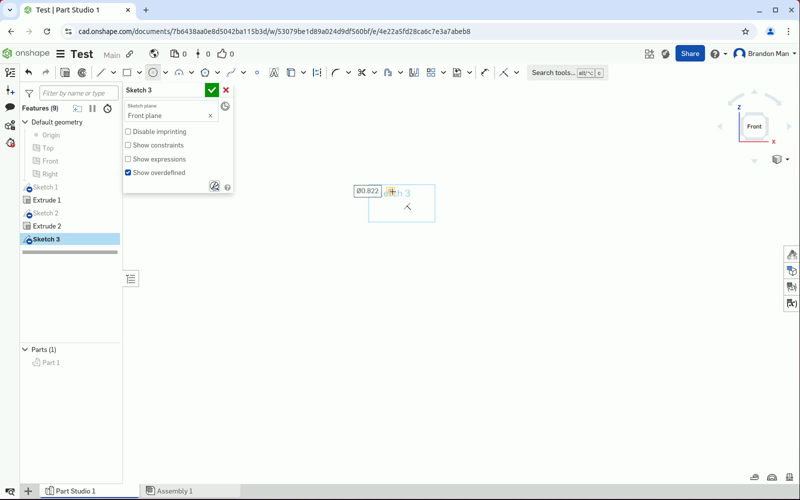
key(esc)
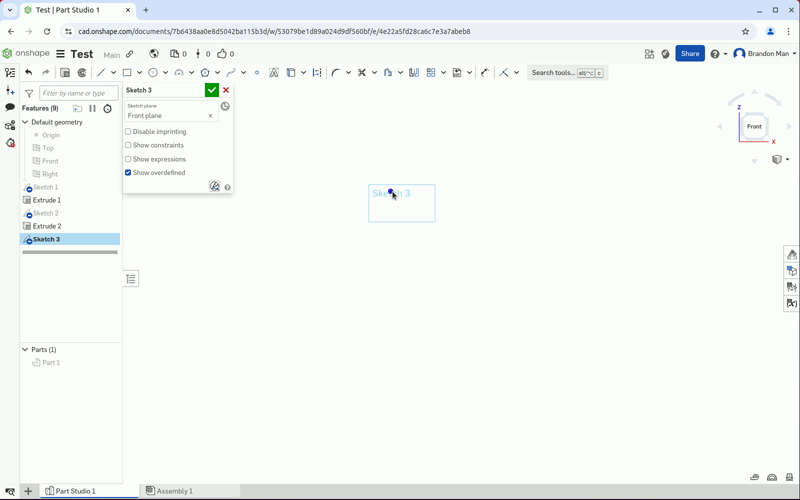
mouse_move(390, 192)
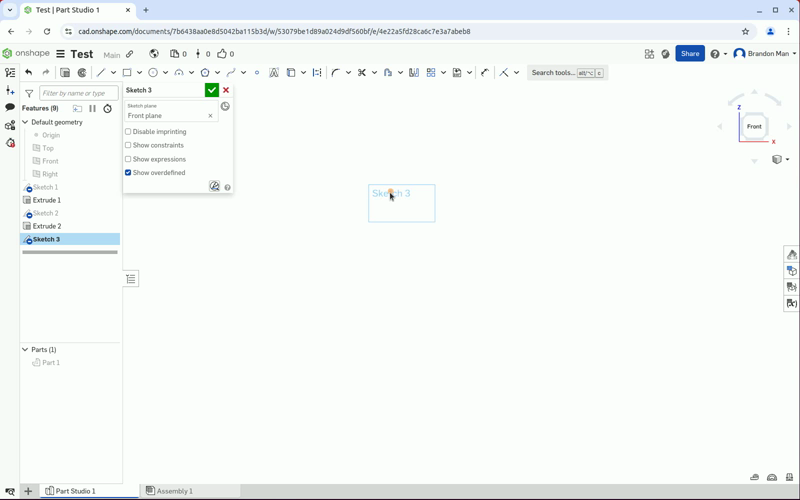
scroll(6)
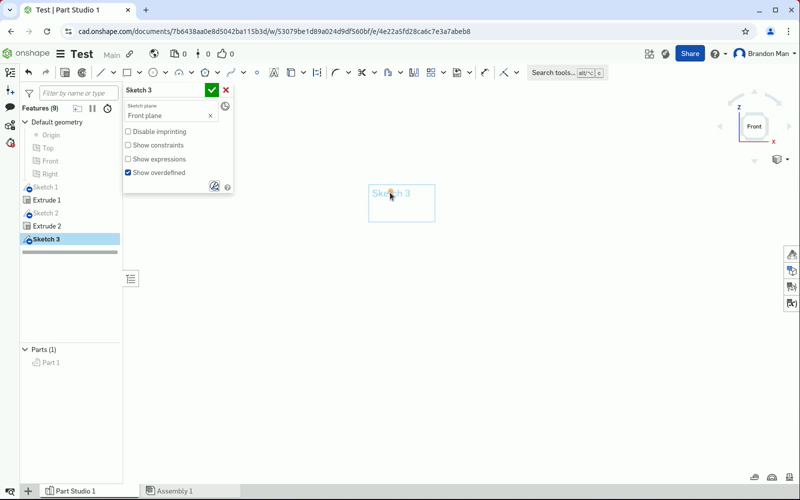
scroll(6)
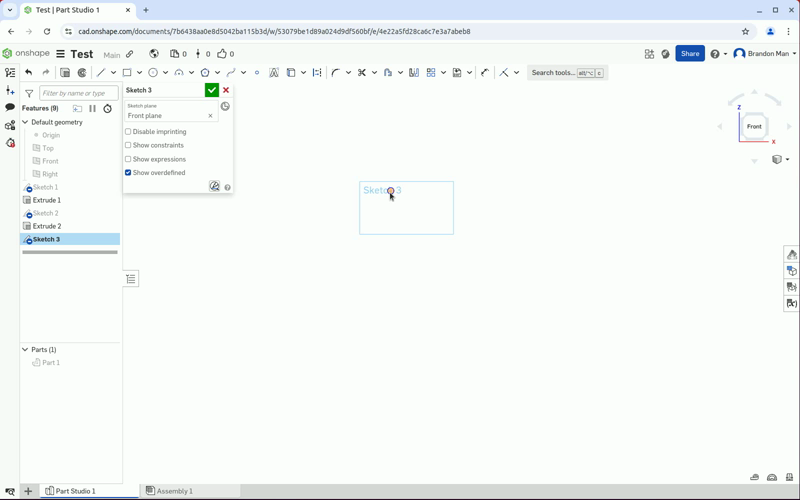
scroll(6)
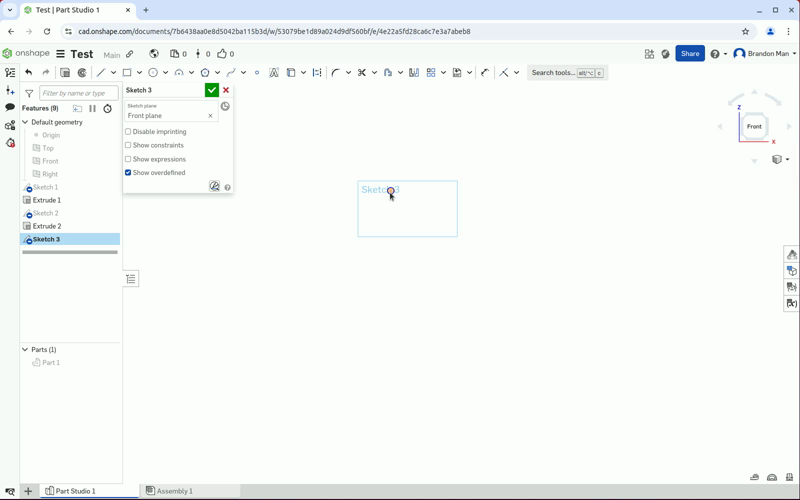
scroll(6)
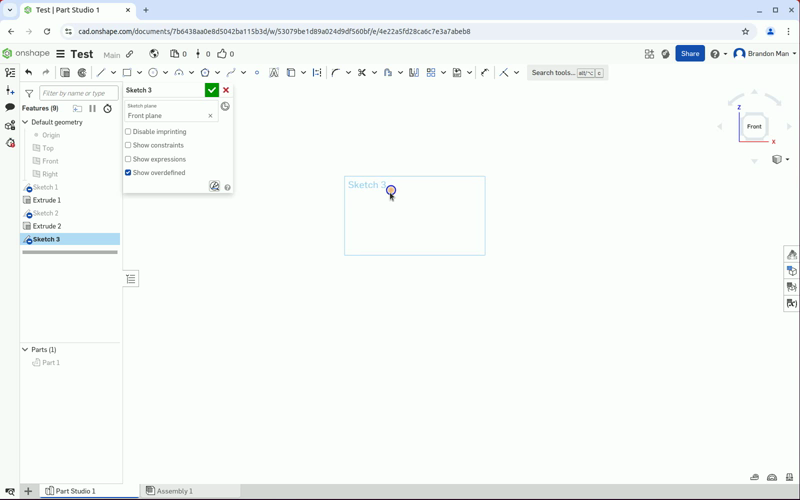
scroll(6)
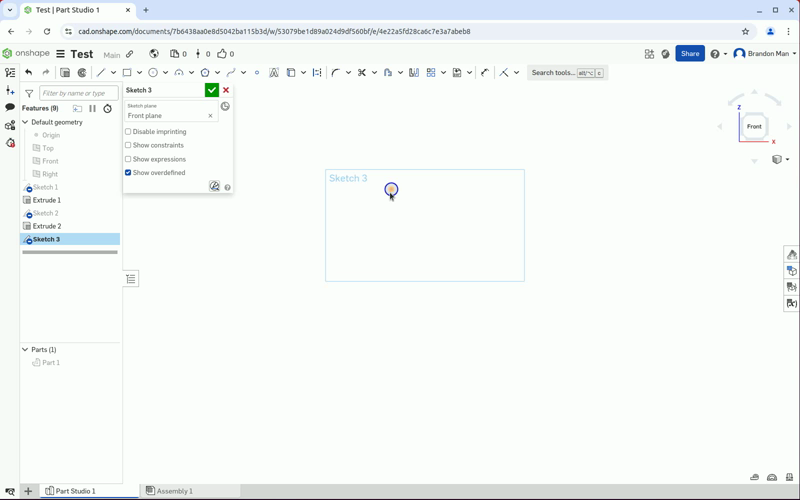
scroll(6)
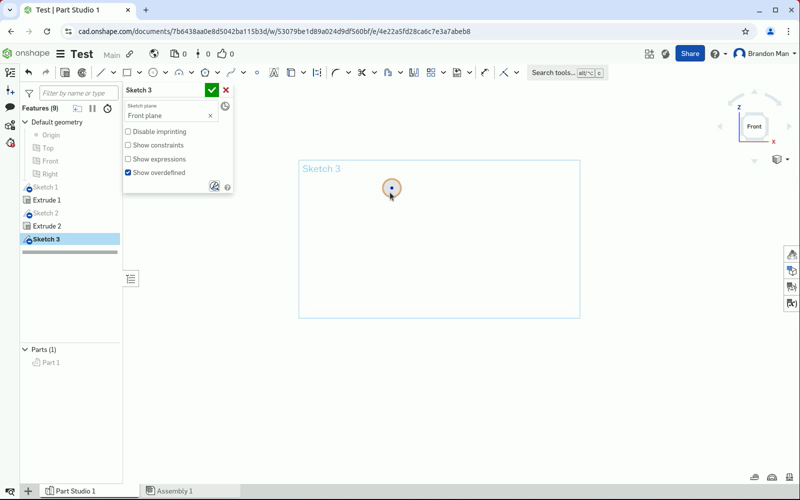
scroll(6)
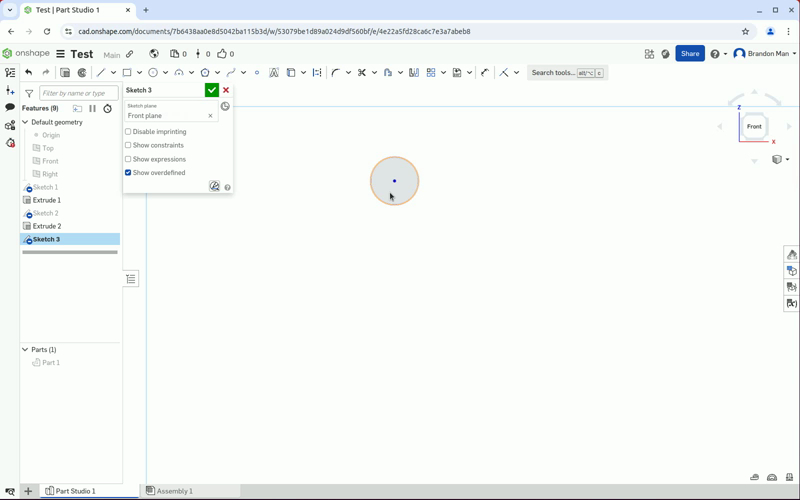
click(390, 192)
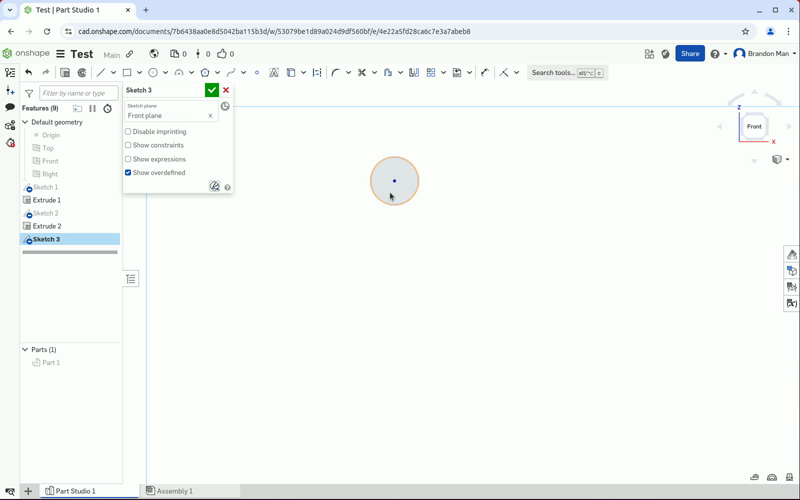
scroll(-6)
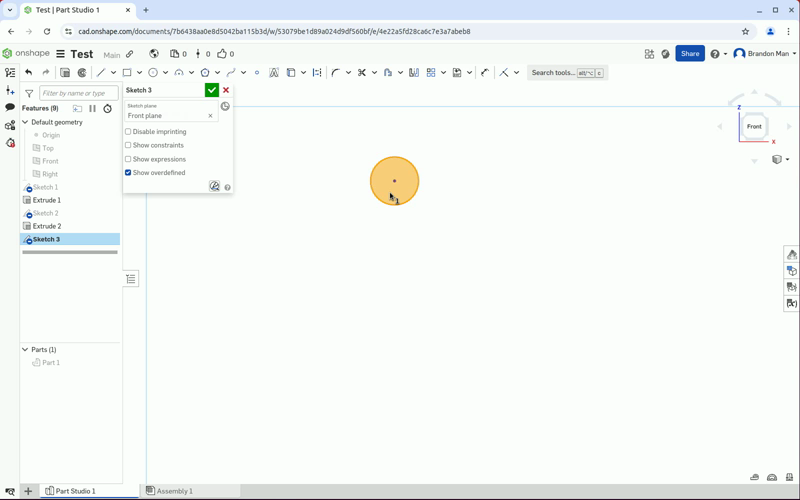
scroll(-6)
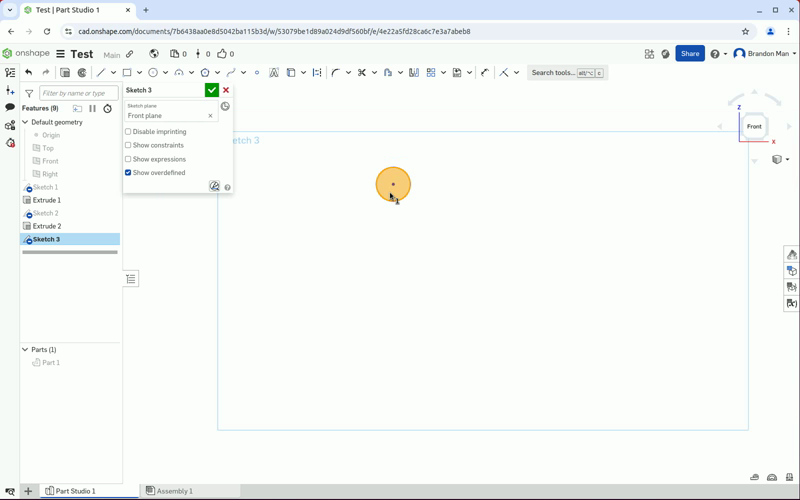
scroll(-6)
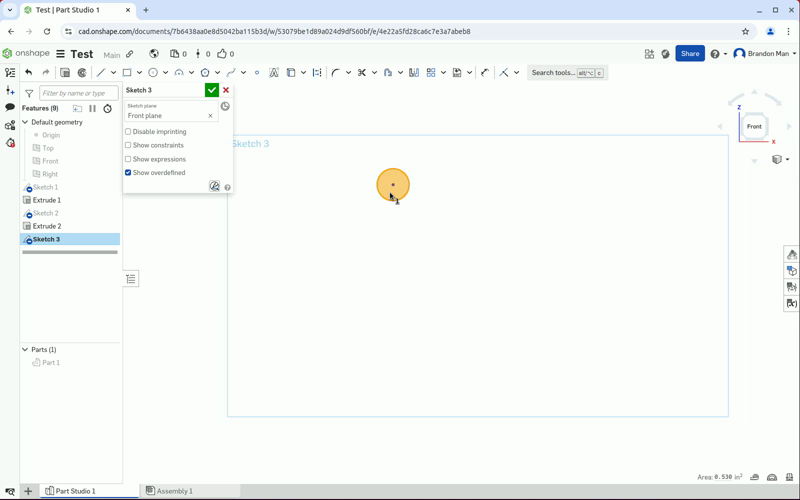
scroll(-6)
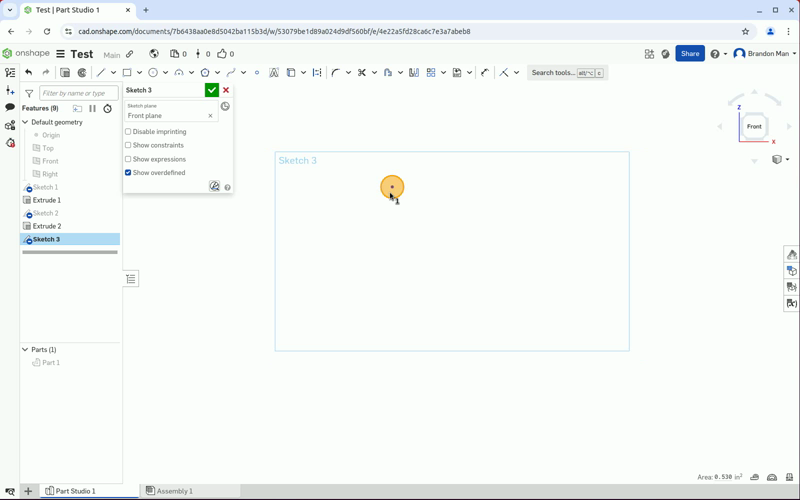
scroll(-6)
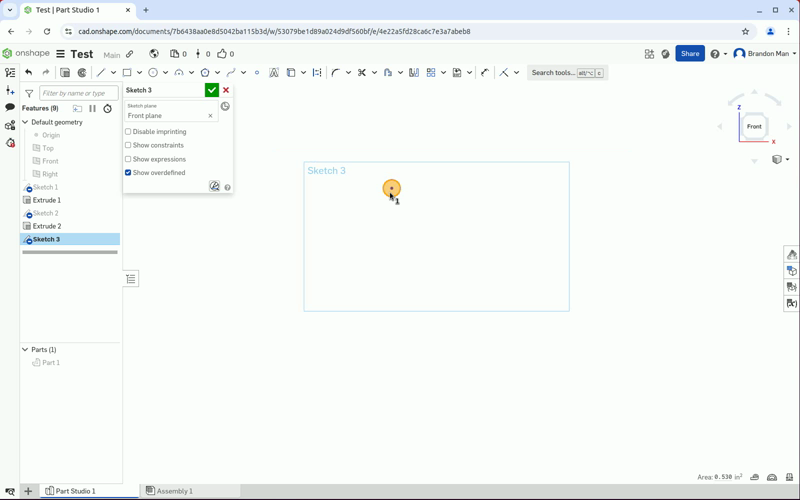
scroll(-6)
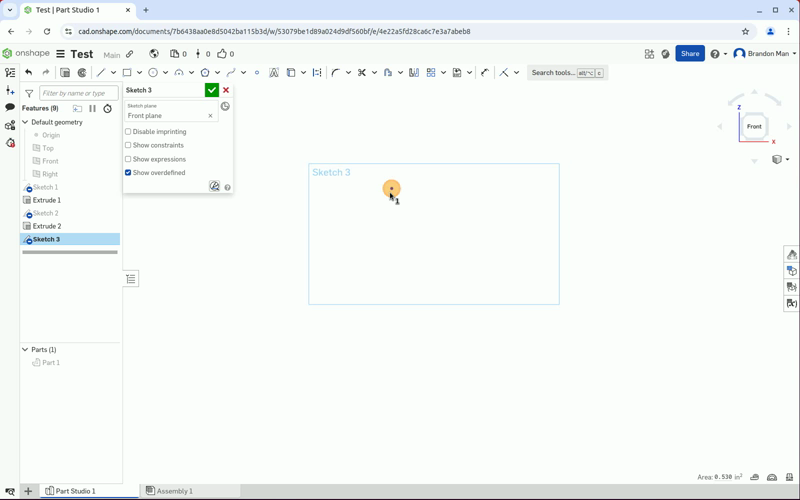
scroll(-6)
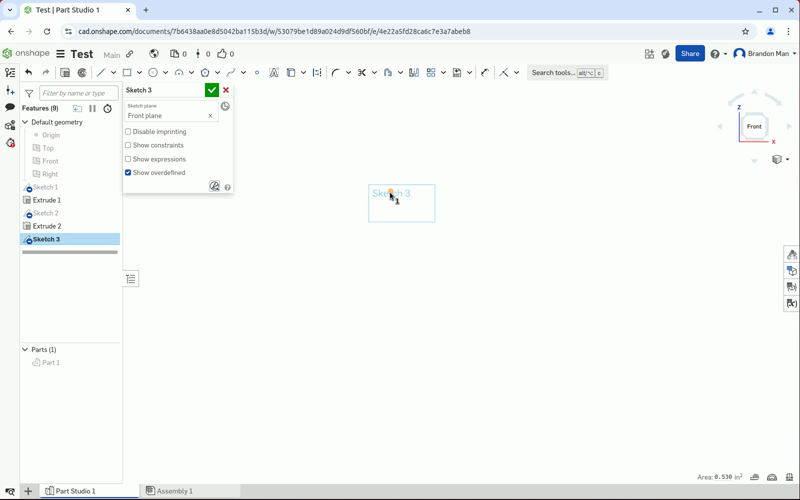
mouse_move(73, 352)
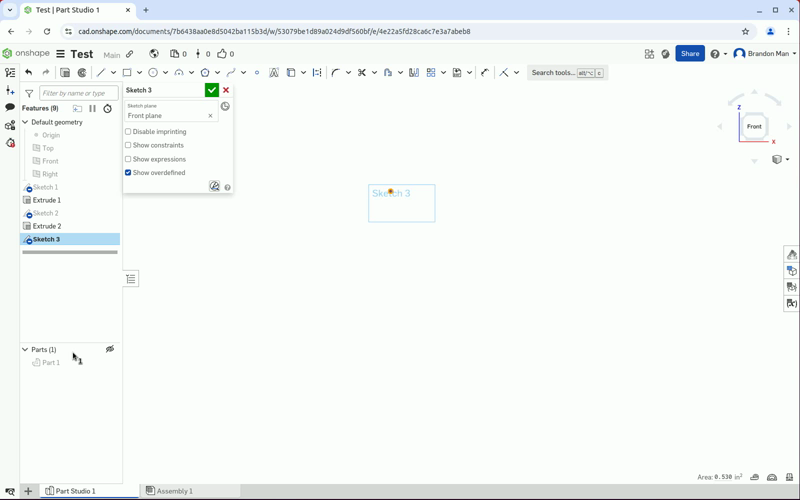
key(shift+y)
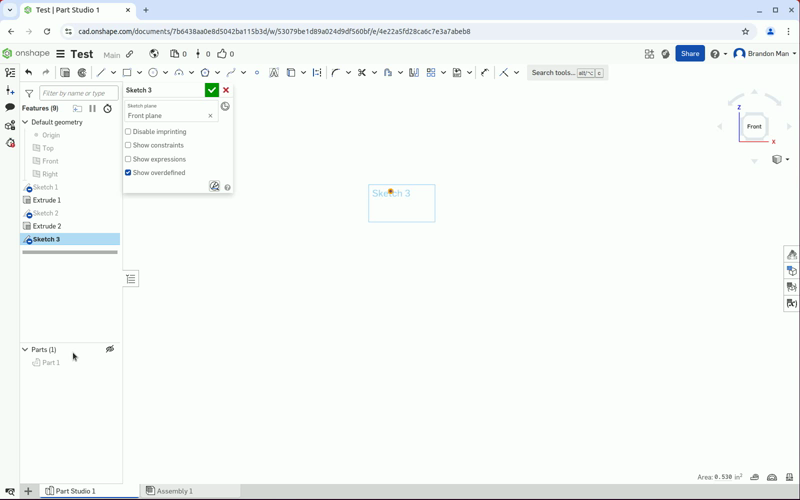
key(shift+e)
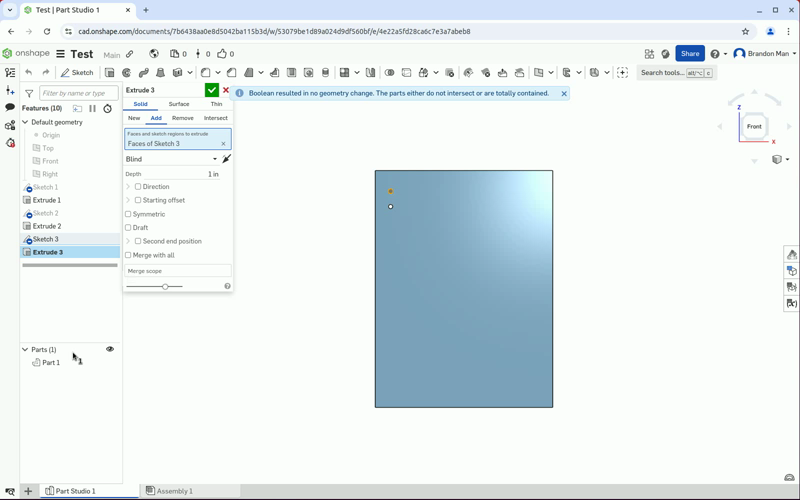
mouse_move(143, 106)
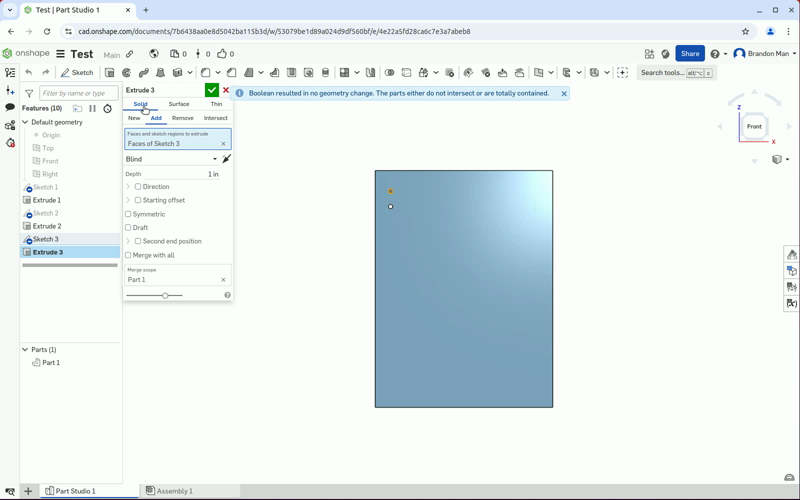
click(143, 106)
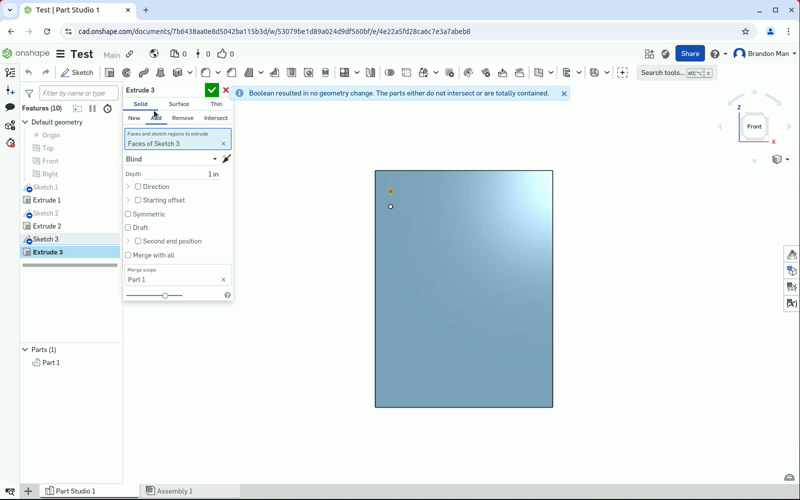
mouse_move(186, 120)
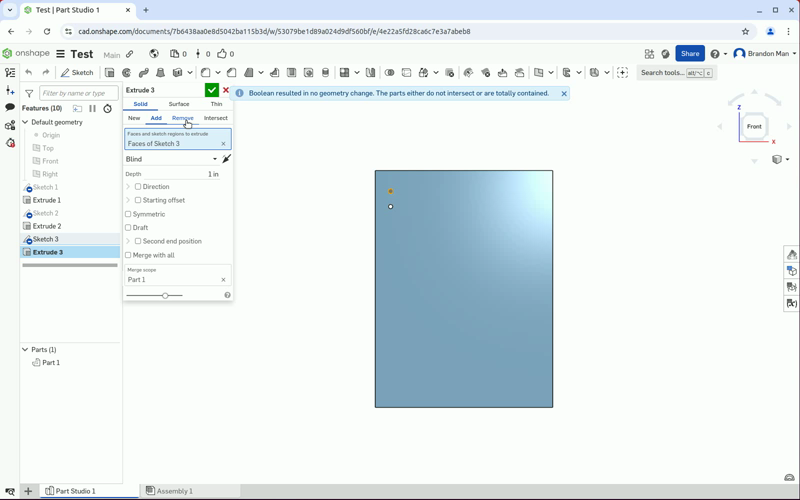
click(186, 120)
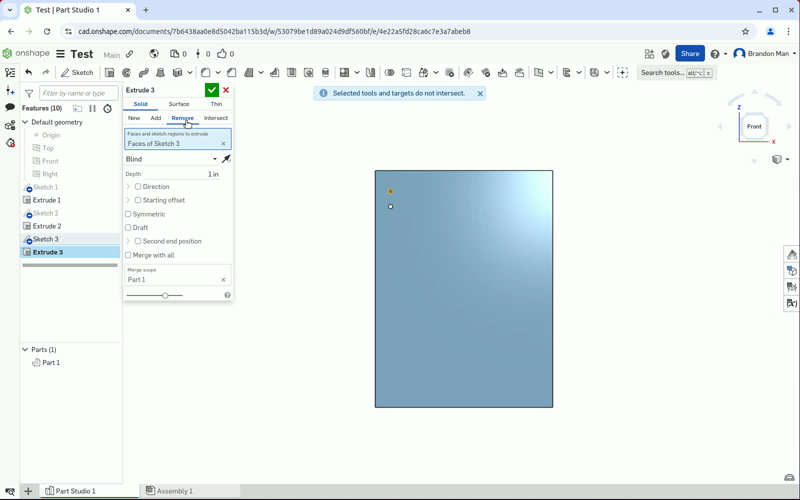
key(tab, 4)
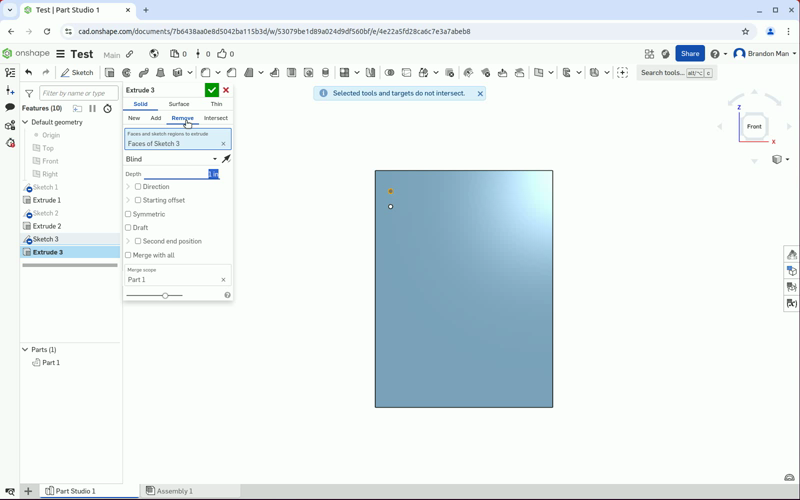
text(-5.777)
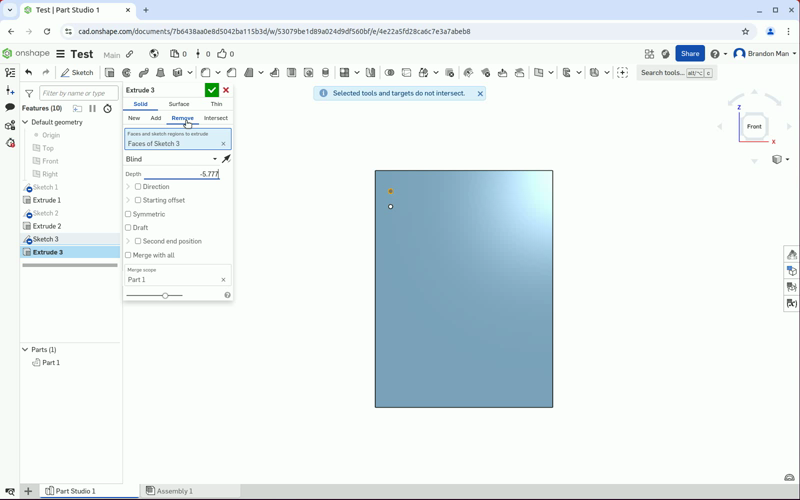
key(tab, 6)
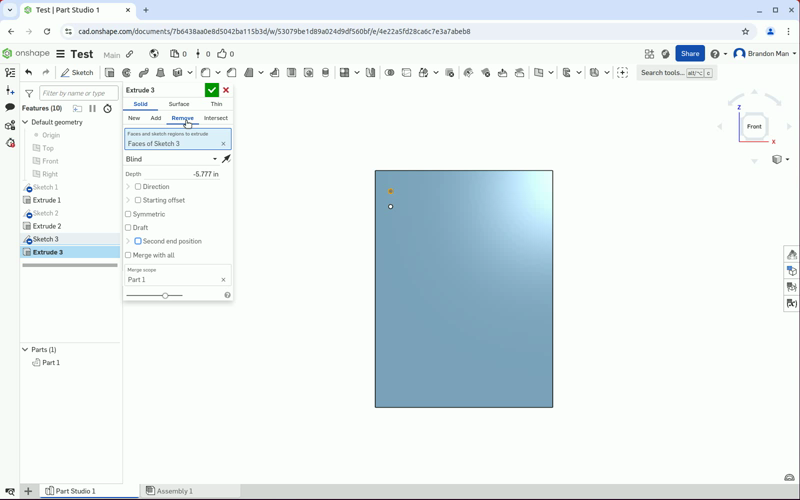
key(space)
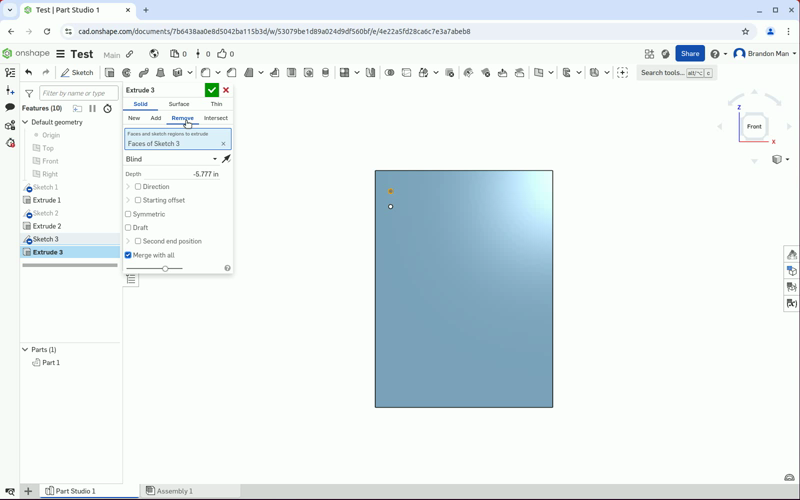
key(enter)
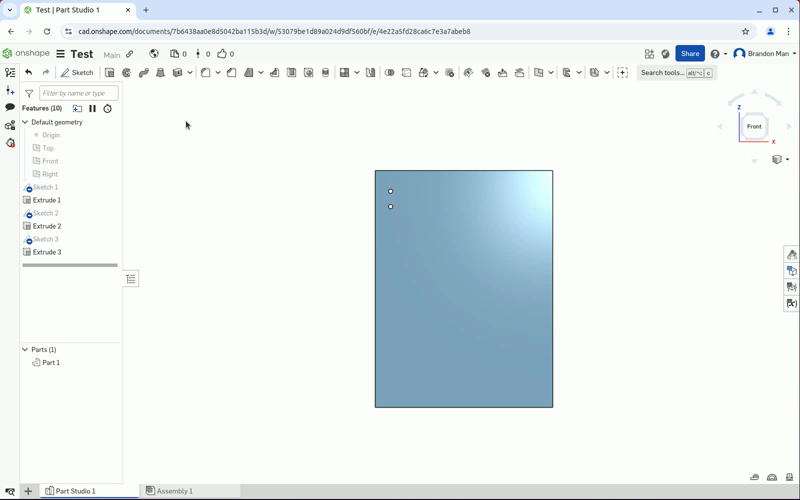
key(shift+h)
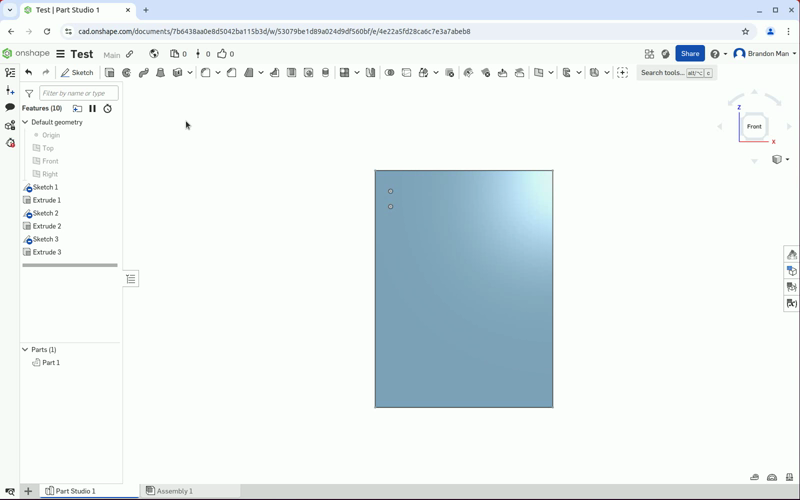
key(shift+h)
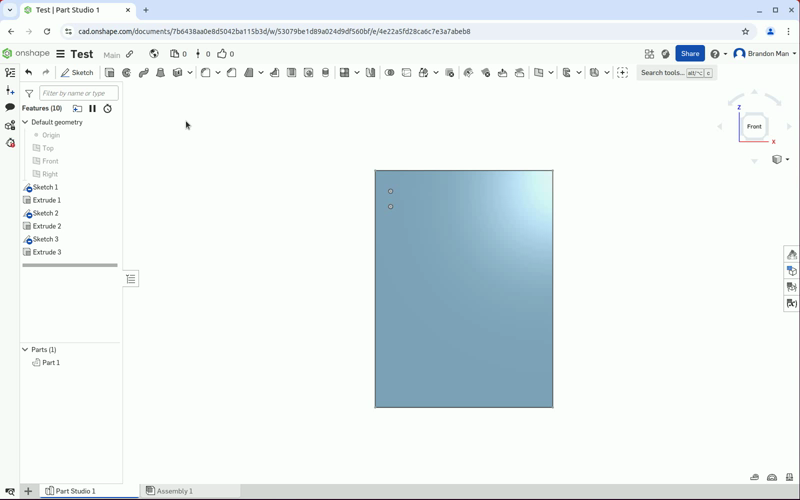
key(shift+7)
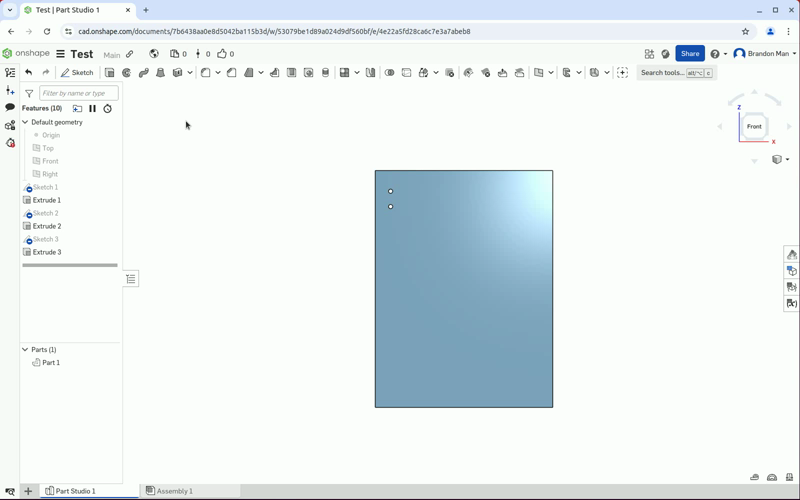
key(left, 2)
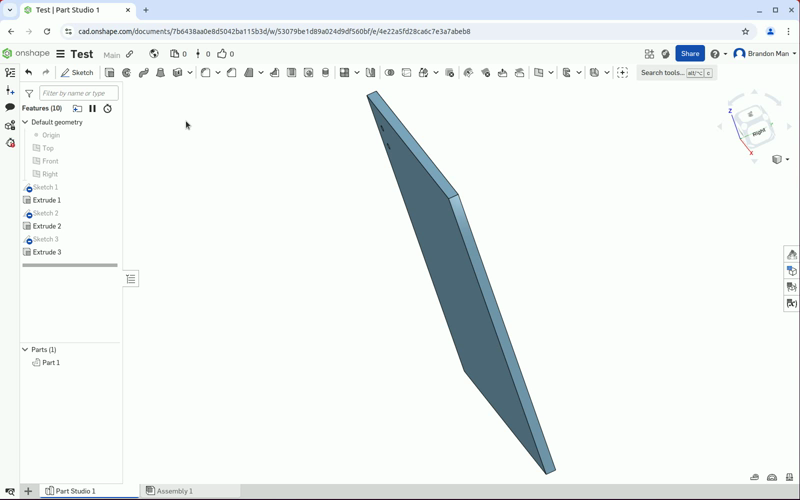
key(down, 2)
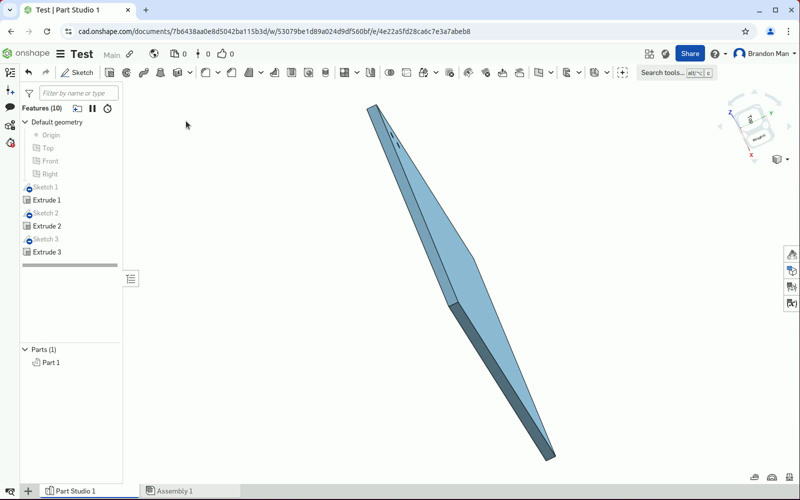
key(up, 2)
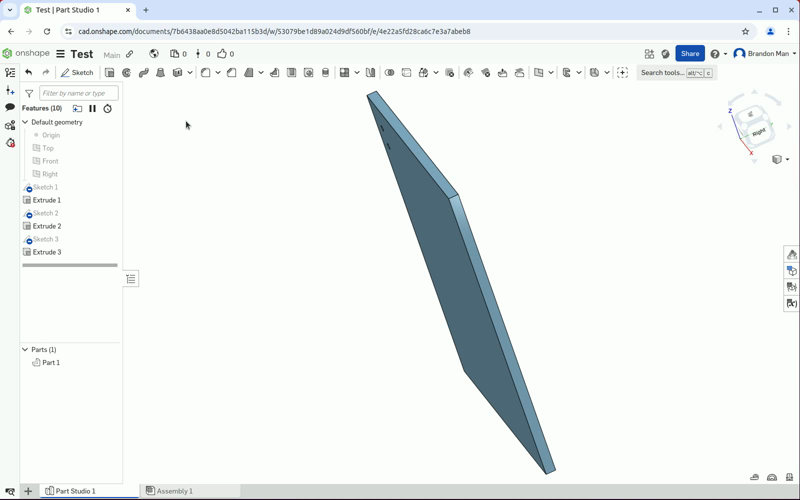
key(right, 2)
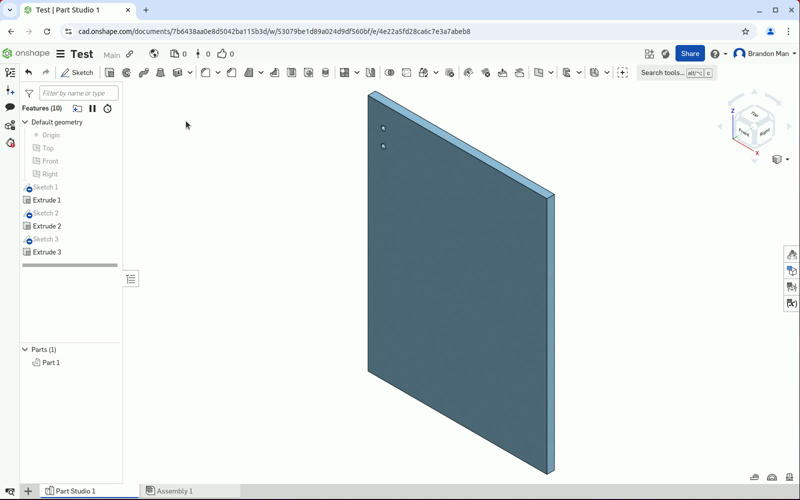
mouse_move(73, 189)
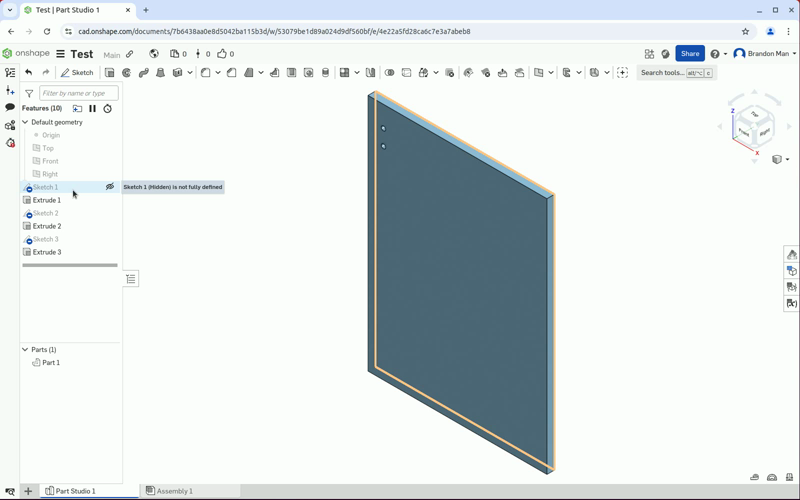
click(73, 189)